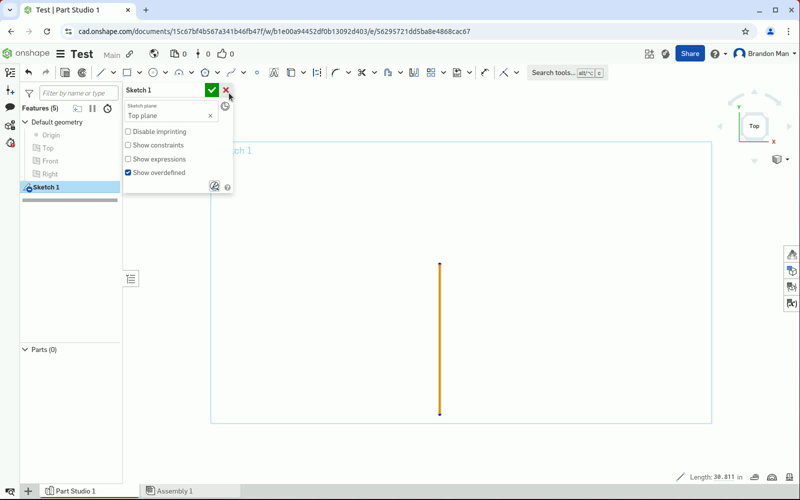
key(shift+h)
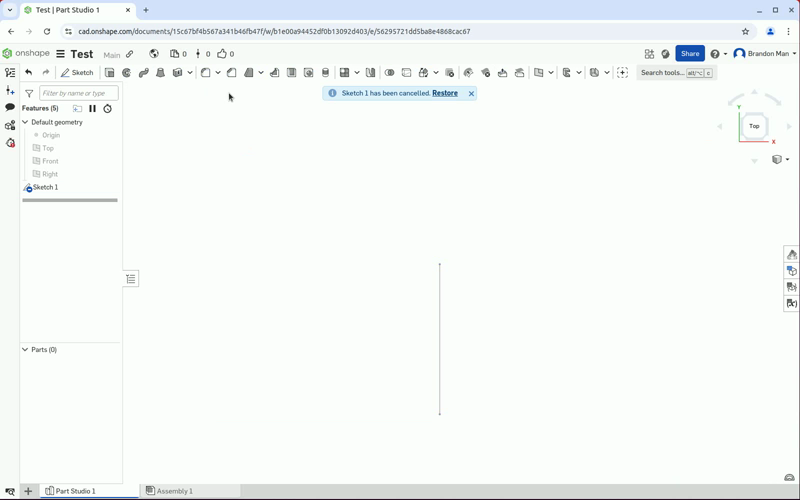
key(shift+s)
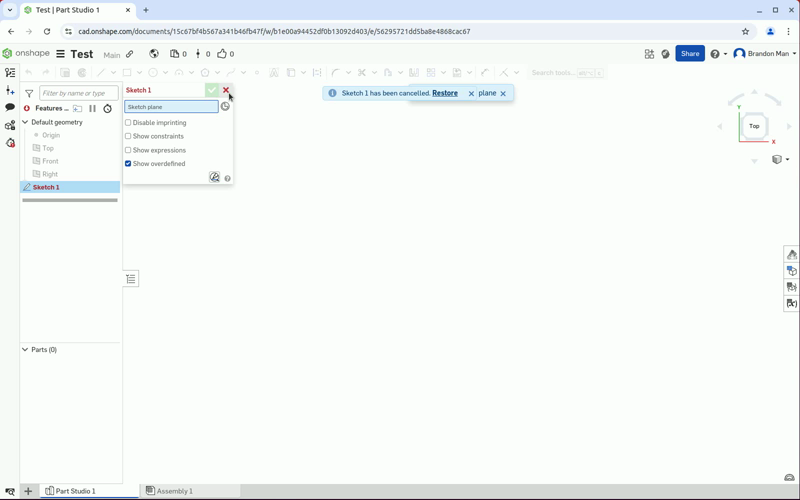
mouse_move(73, 150)
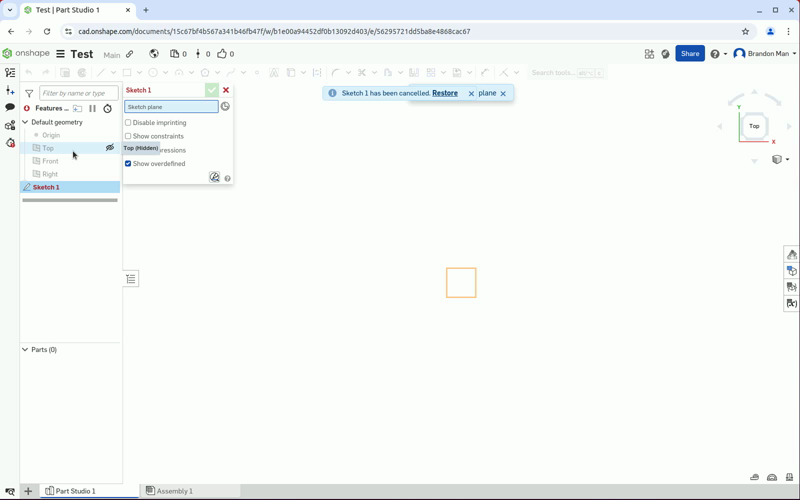
click(73, 150)
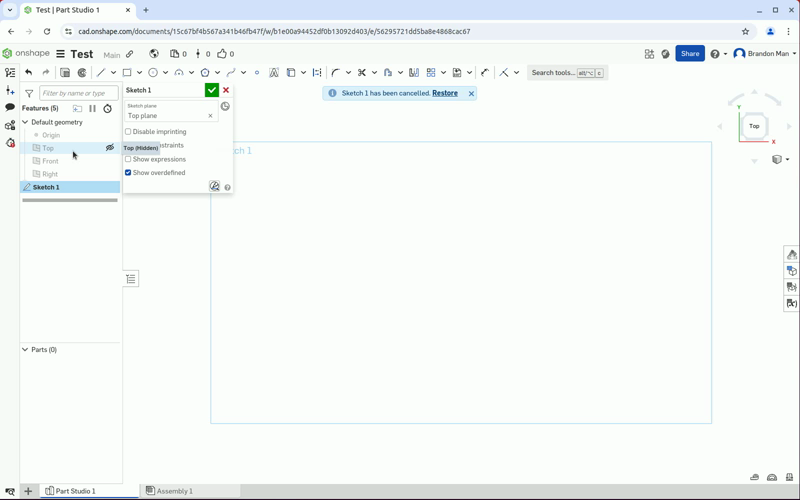
mouse_move(73, 352)
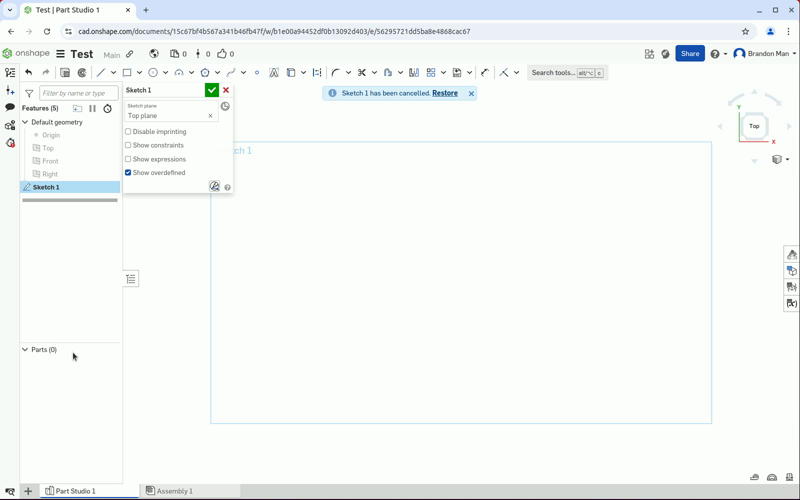
key(y)
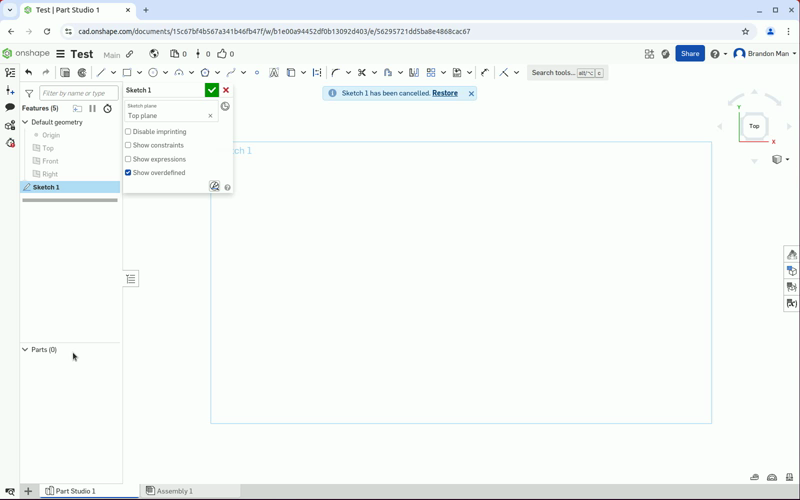
key(l)
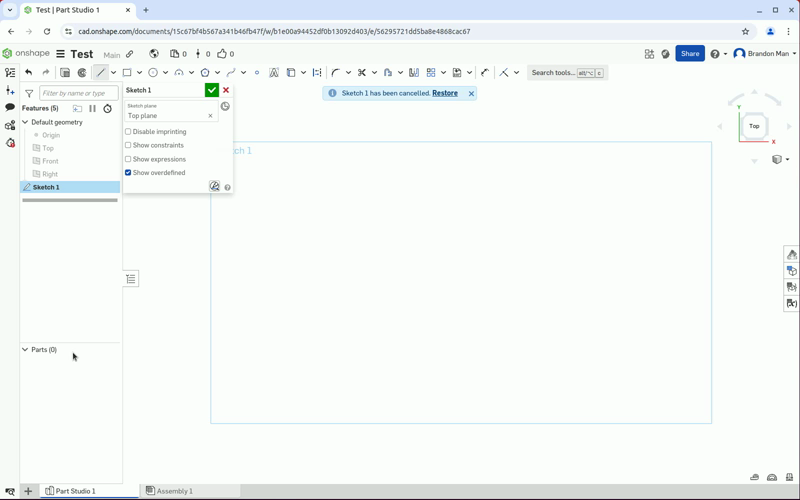
key_down(shift)
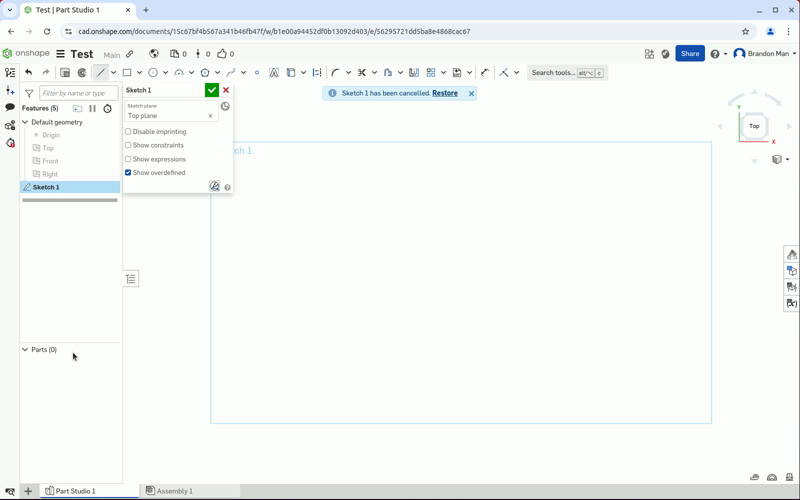
mouse_move(348, 315)
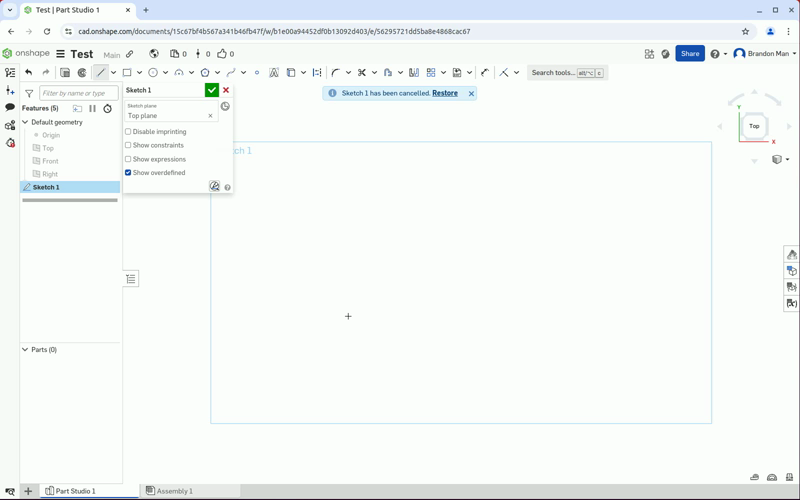
click(348, 315)
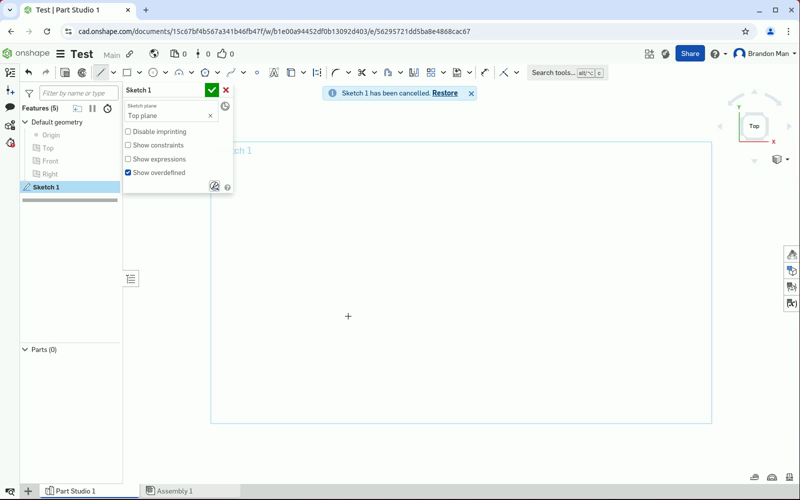
key_up(shift)
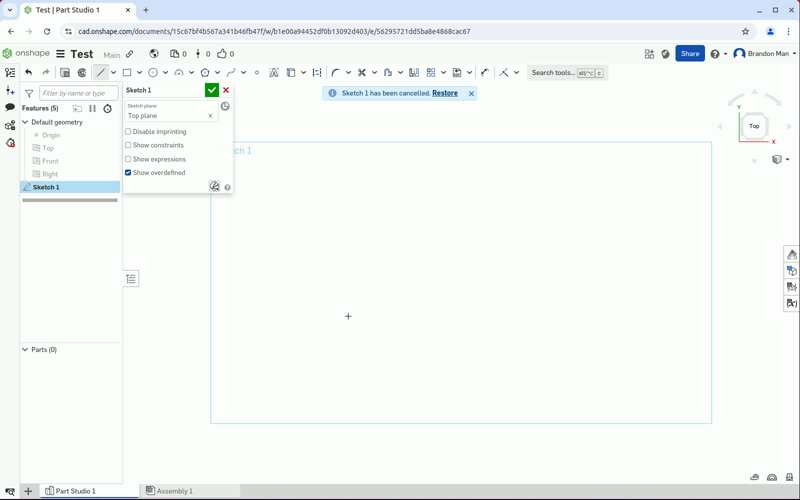
key_down(shift)
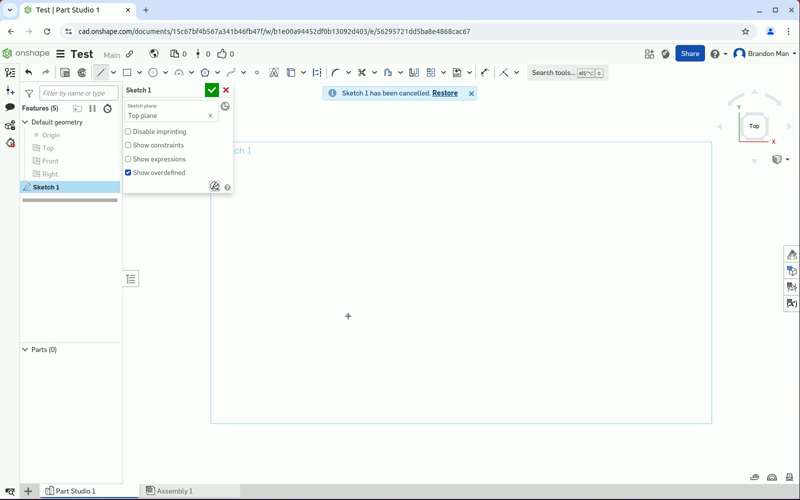
mouse_move(572, 315)
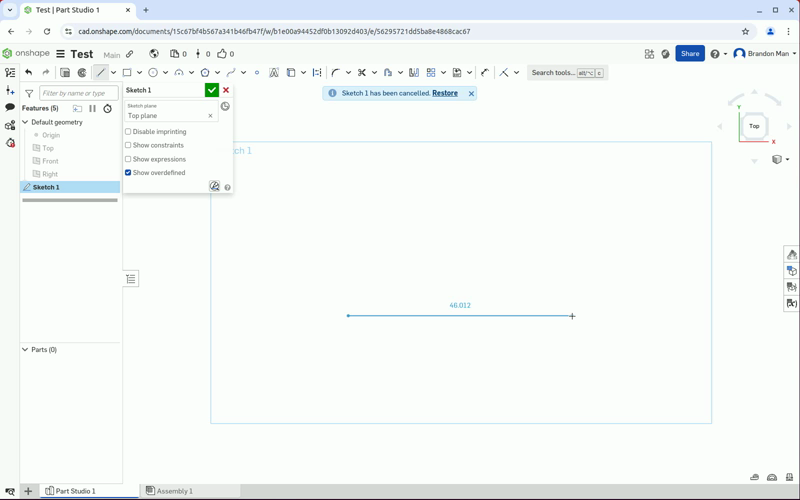
click(572, 315)
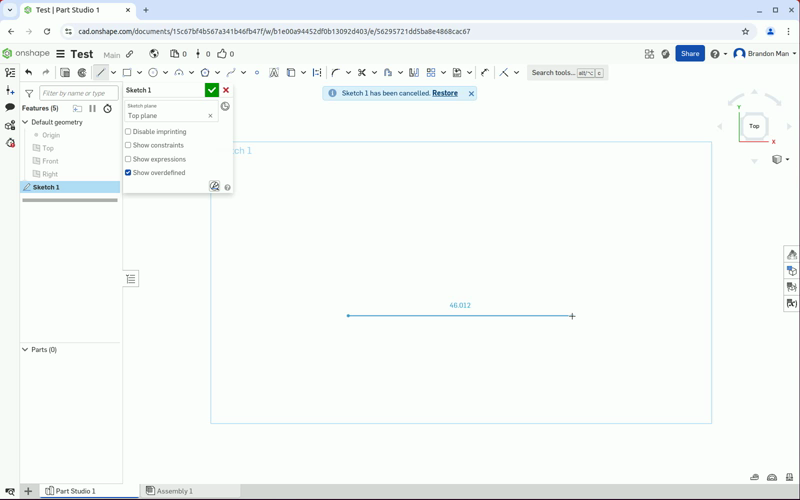
key_up(shift)
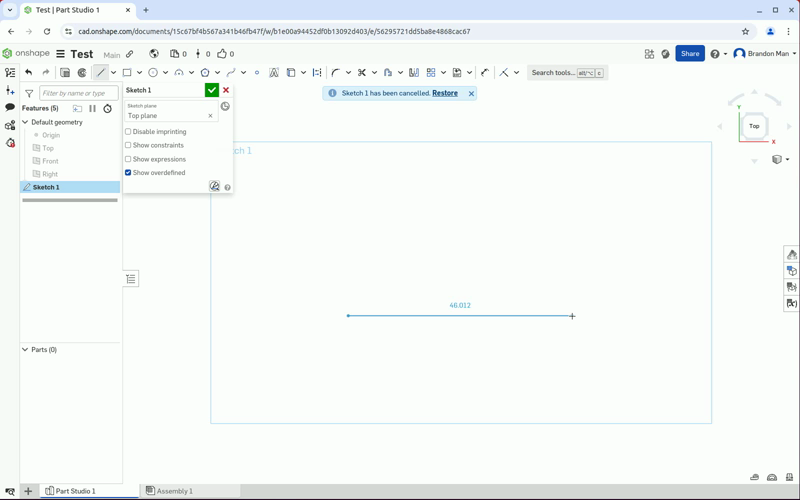
key_down(shift)
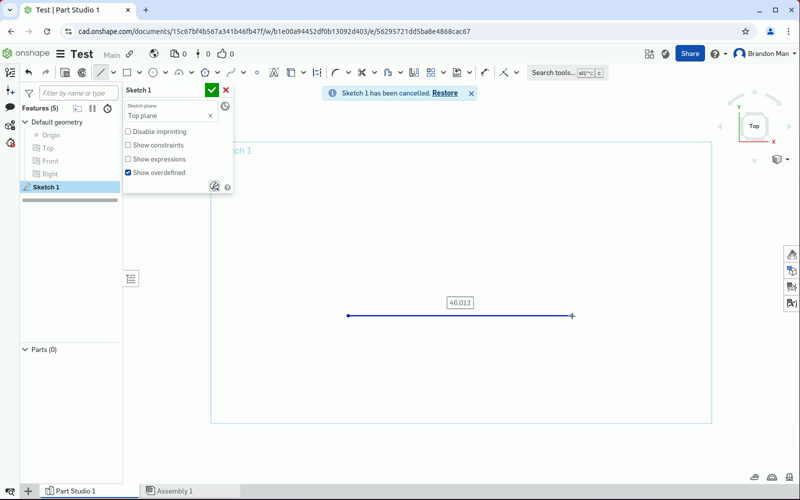
mouse_move(572, 249)
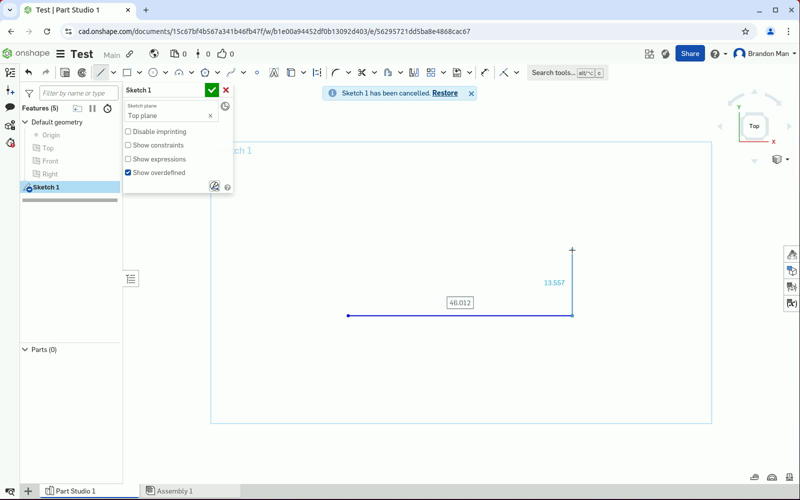
click(572, 249)
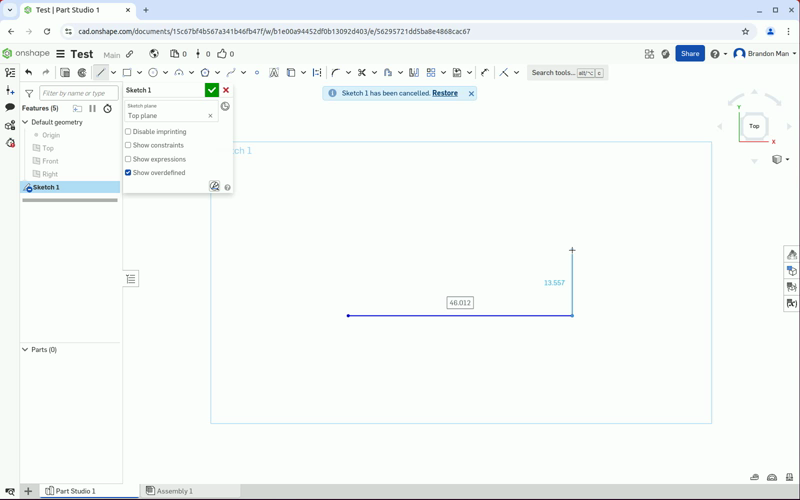
key_up(shift)
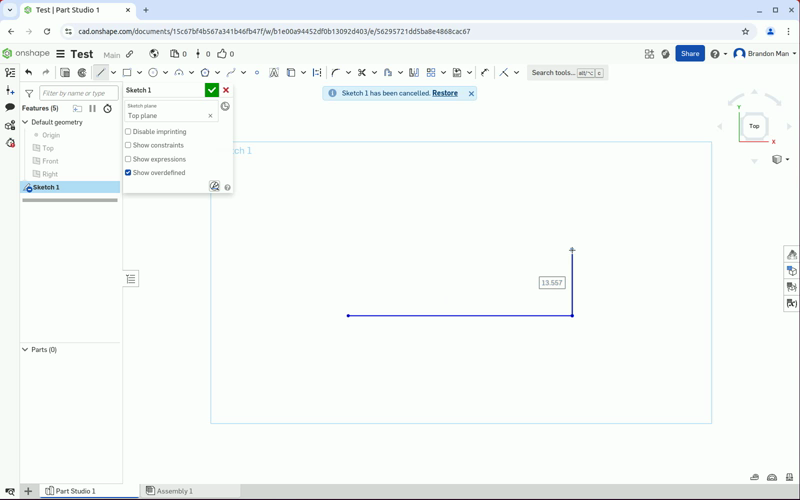
key_down(shift)
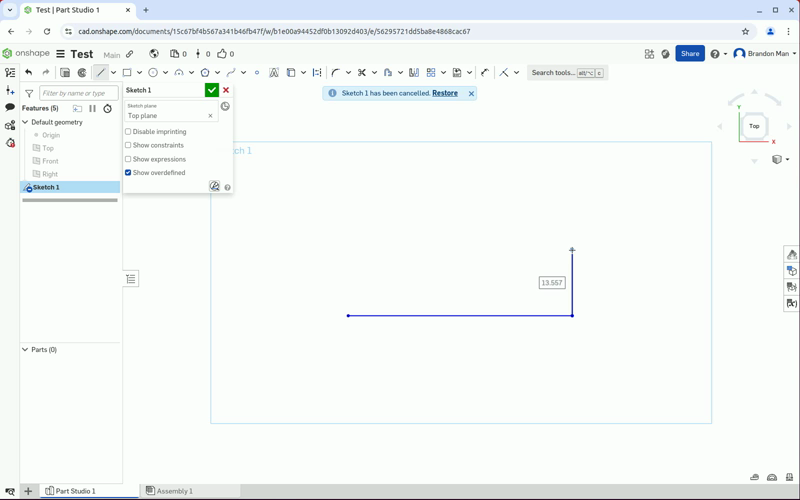
mouse_move(348, 249)
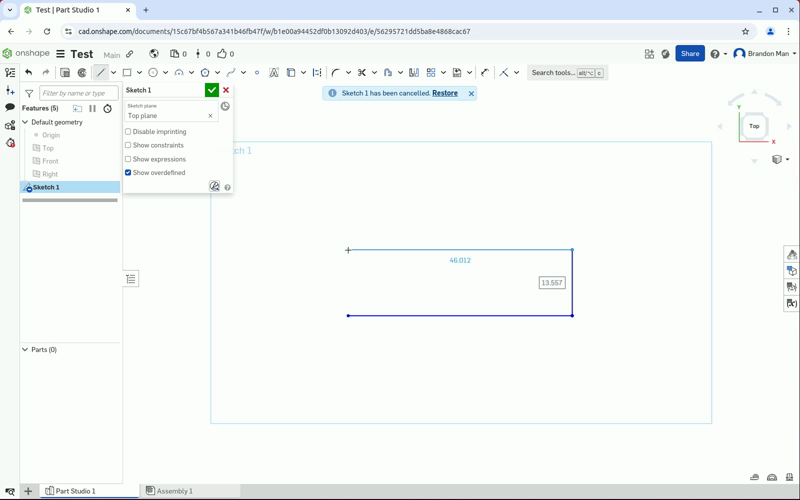
click(348, 249)
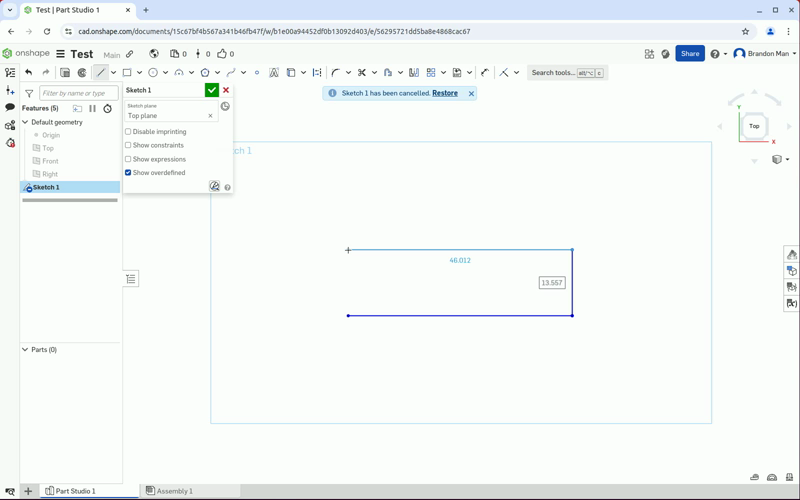
key_up(shift)
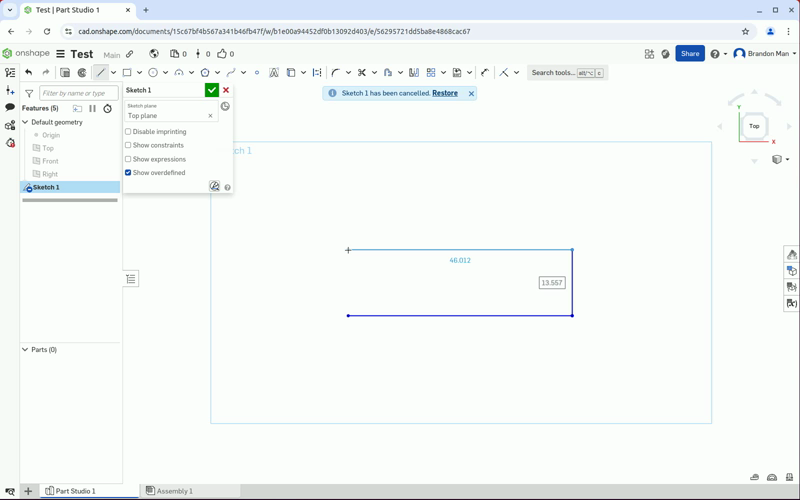
key_down(shift)
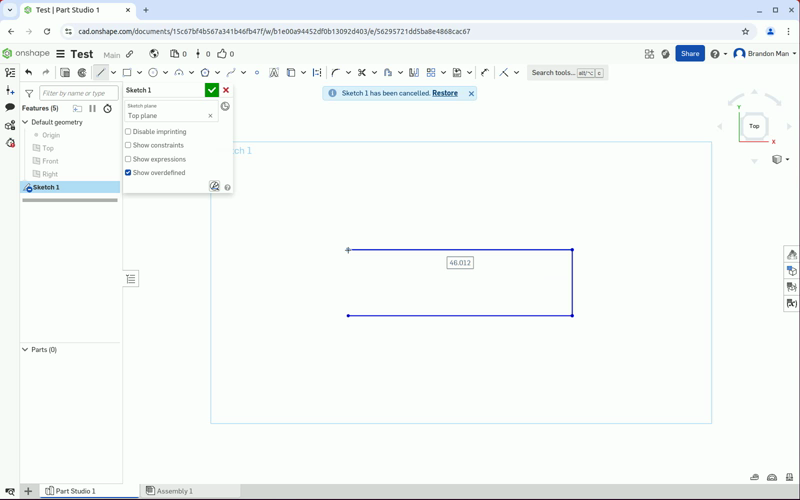
mouse_move(348, 315)
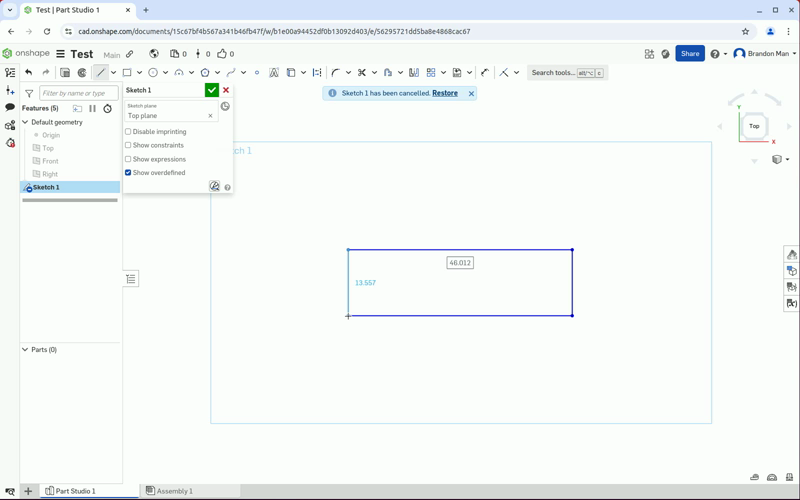
key_up(shift)
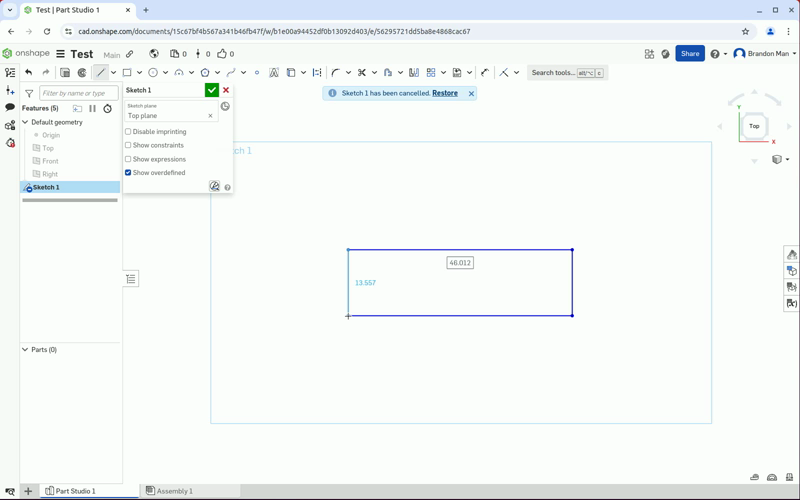
click(348, 315)
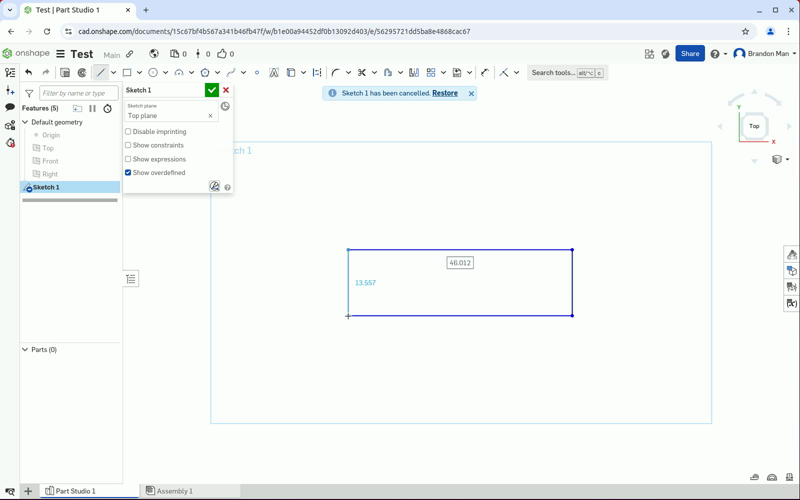
key(esc)
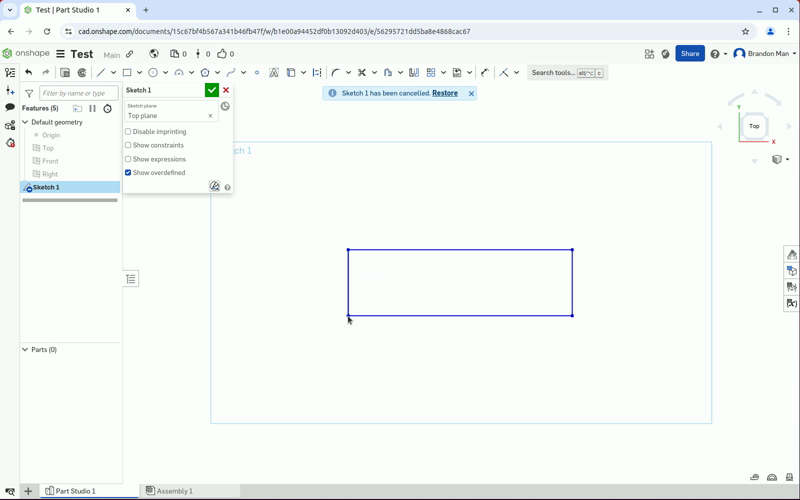
mouse_move(360, 280)
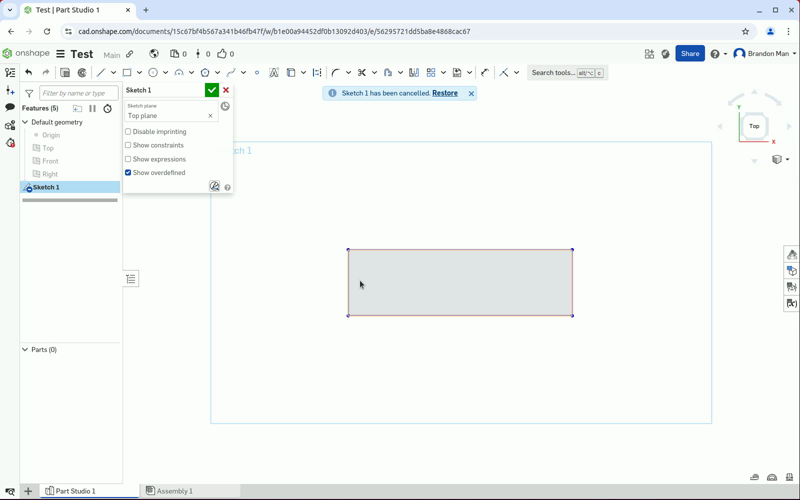
click(360, 280)
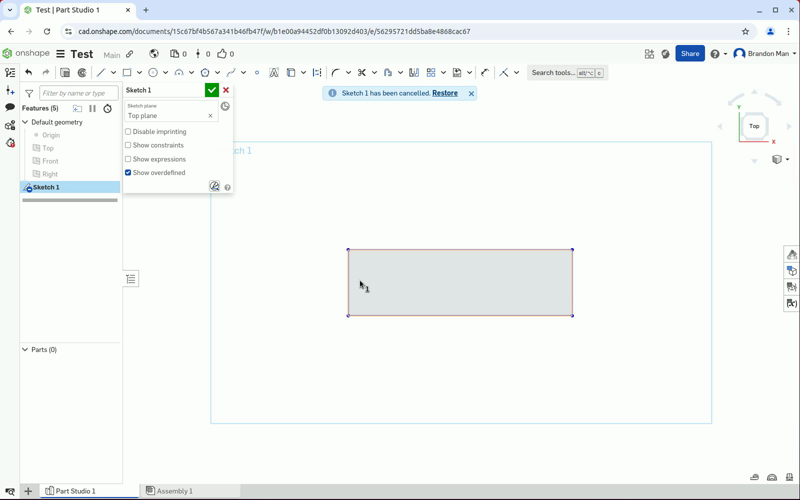
mouse_move(73, 352)
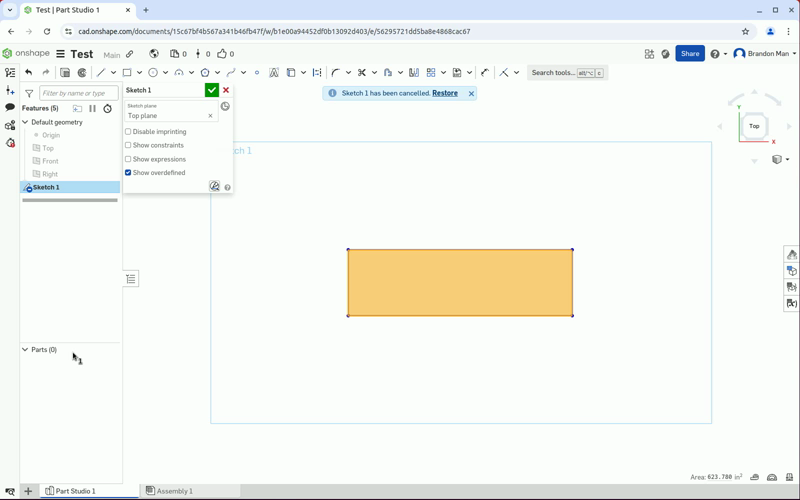
key(shift+y)
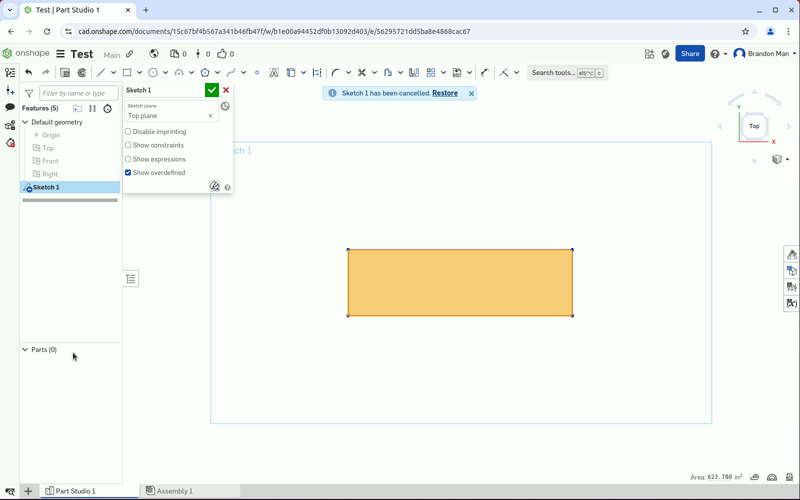
key(shift+e)
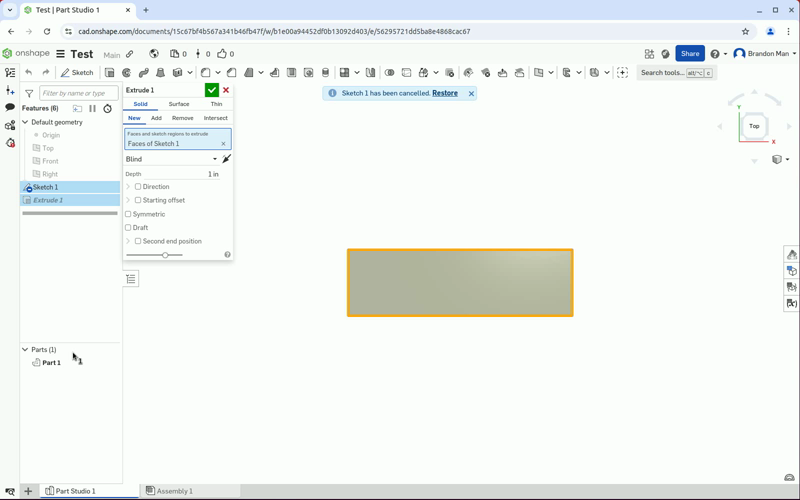
mouse_move(143, 106)
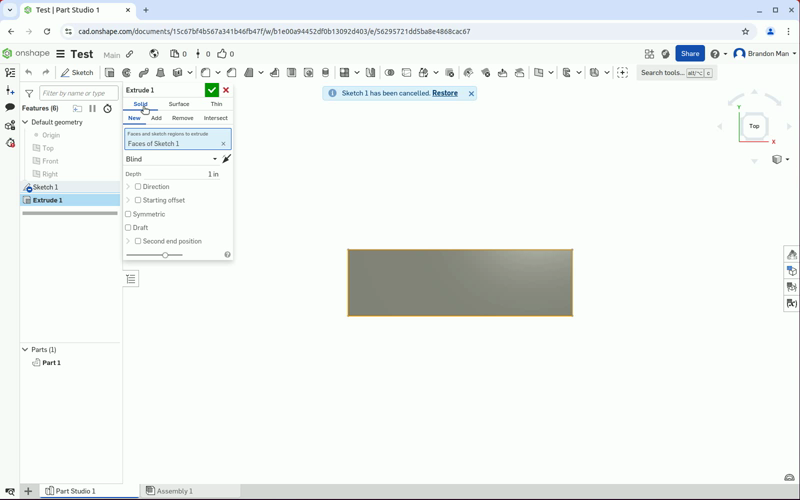
click(143, 106)
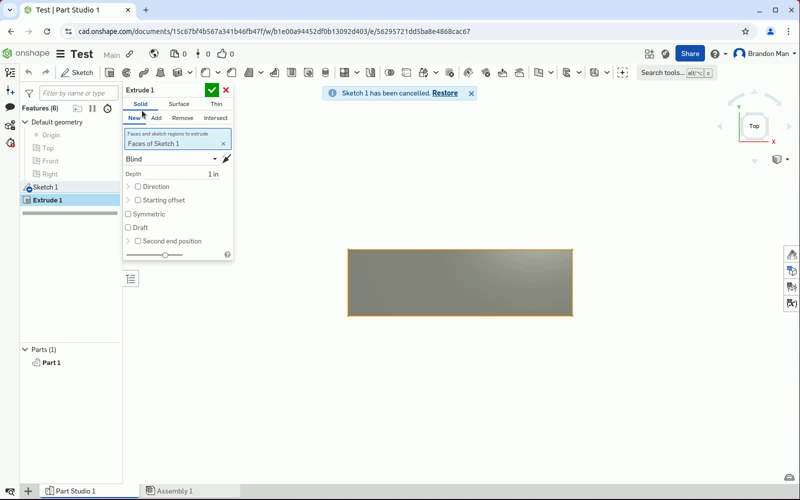
mouse_move(137, 120)
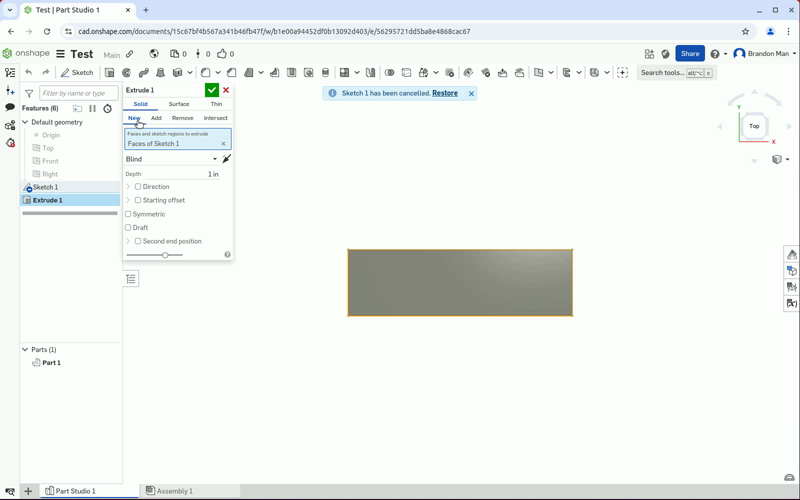
click(137, 120)
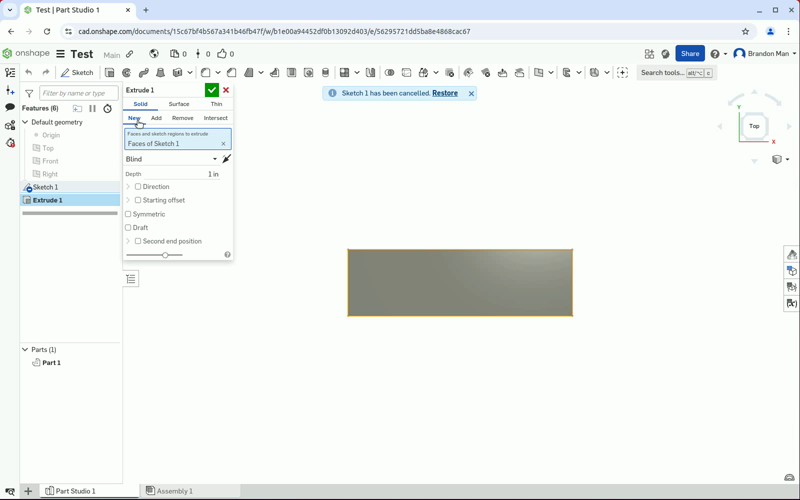
key(tab, 4)
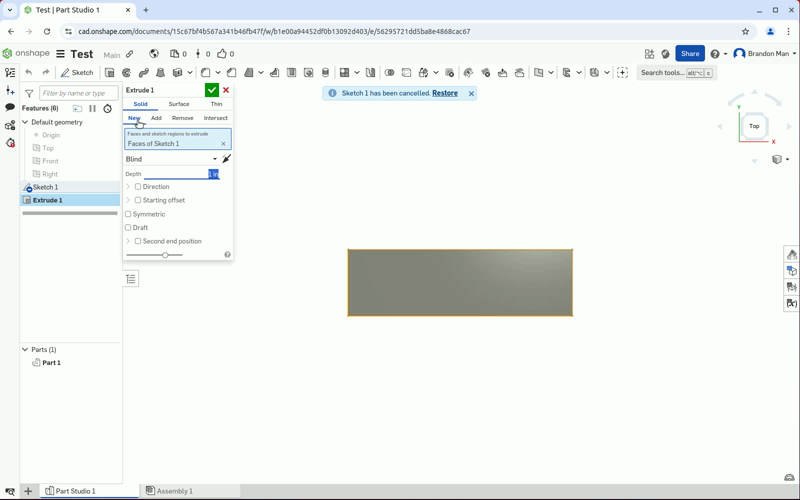
text(0.963)
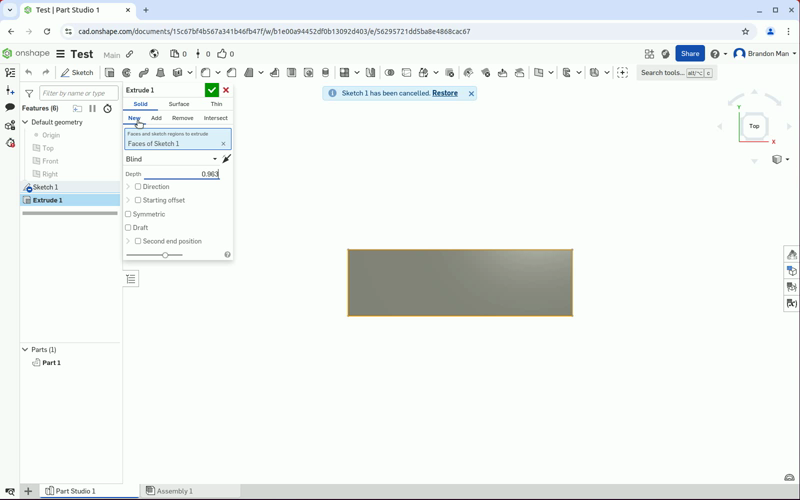
key(enter)
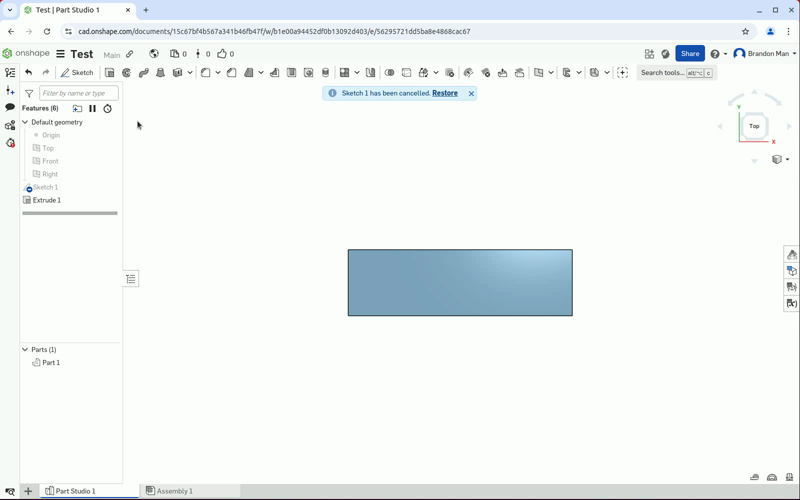
key(shift+h)
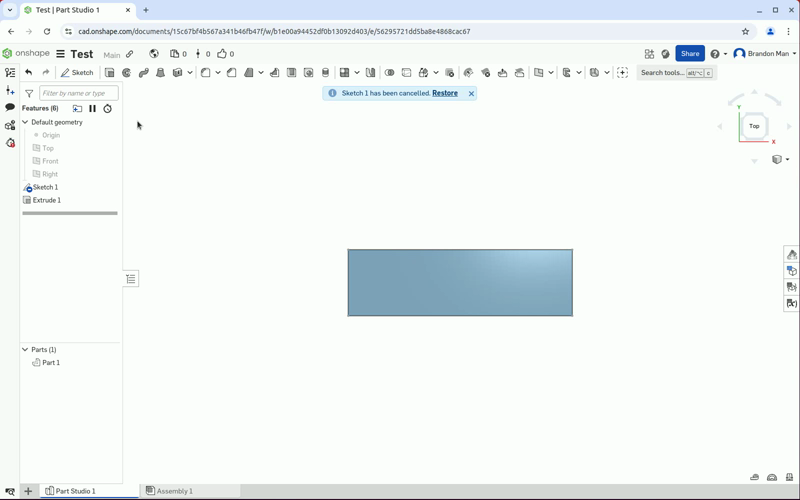
key(shift+h)
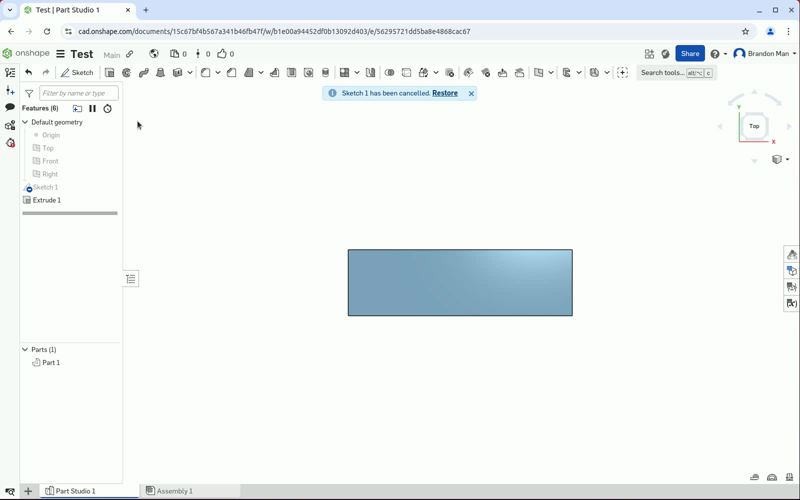
mouse_move(73, 189)
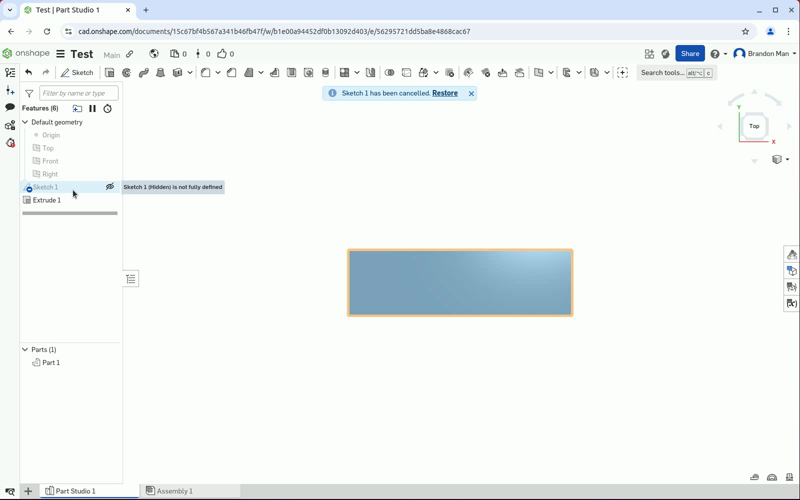
click(73, 189)
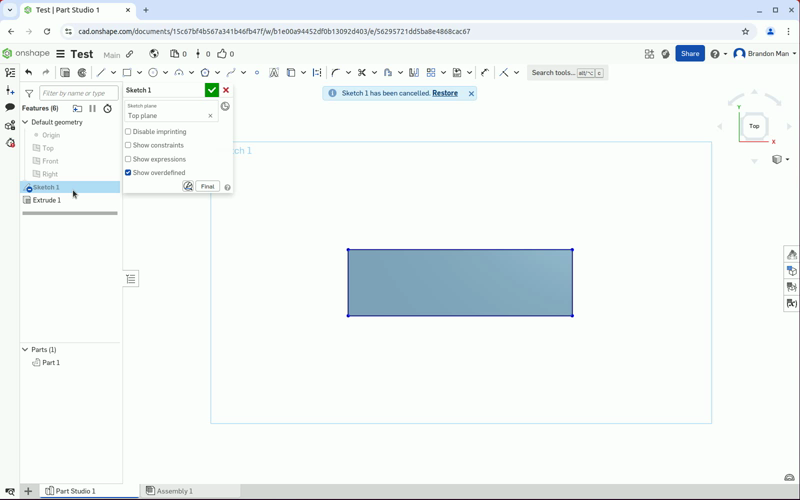
mouse_move(229, 92)
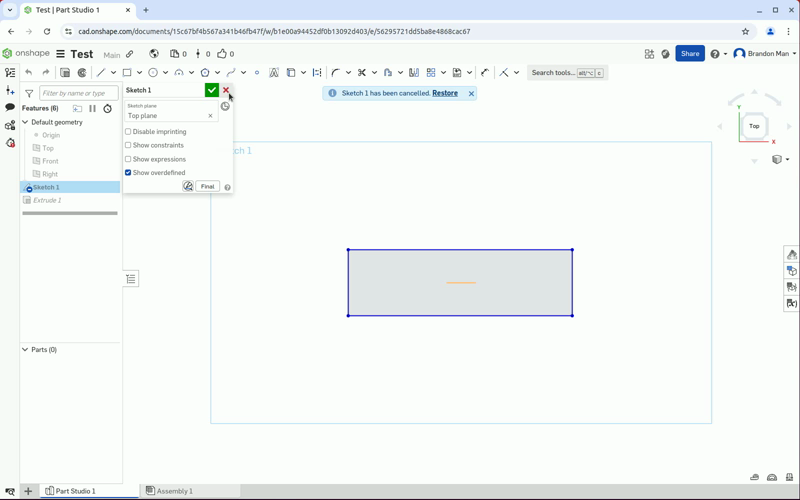
click(229, 92)
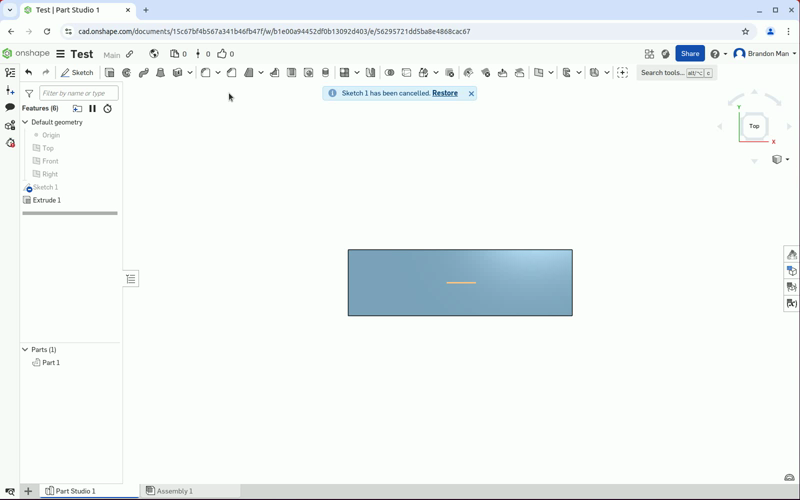
mouse_move(541, 75)
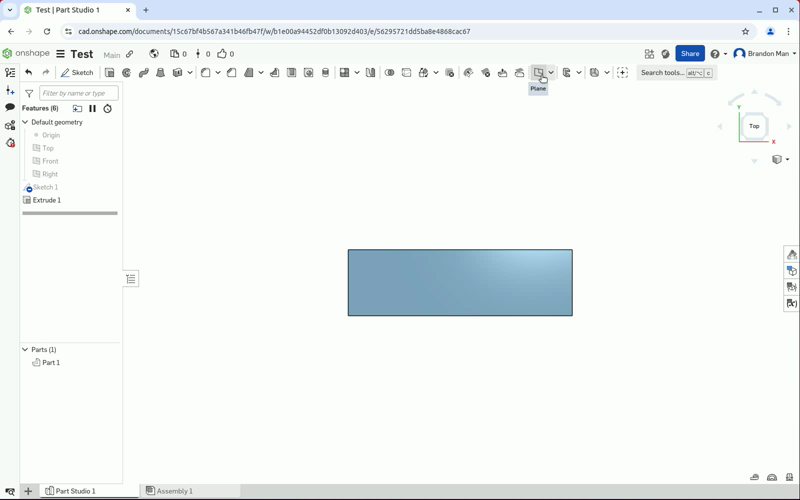
click(541, 75)
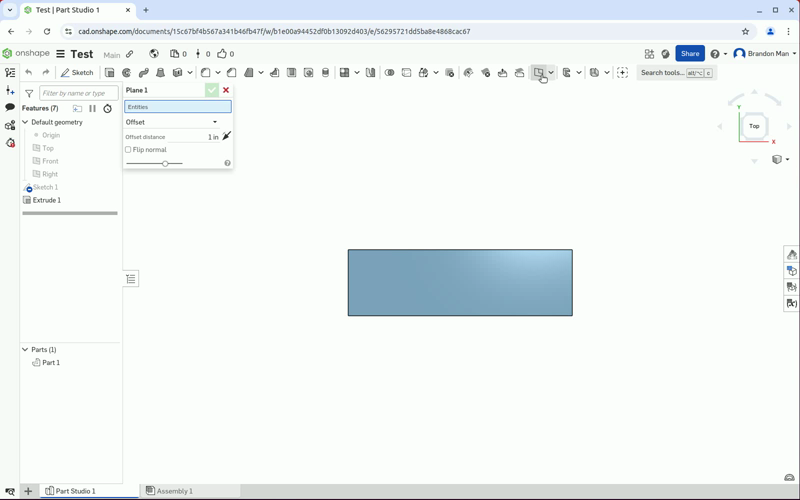
mouse_move(73, 150)
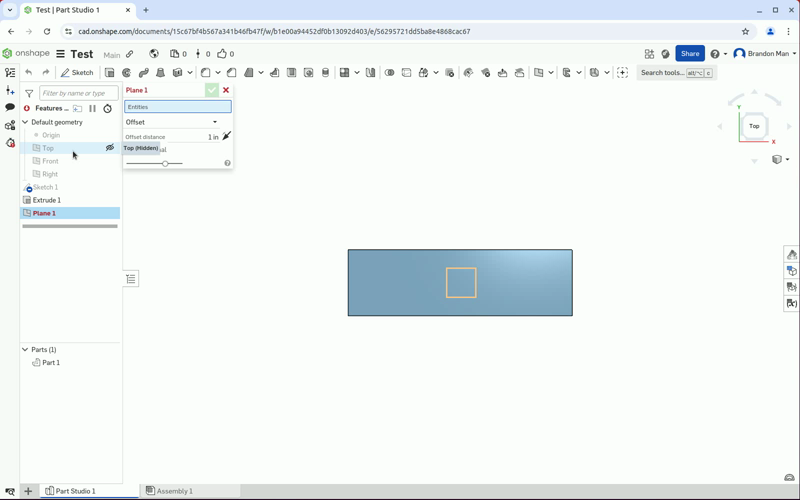
click(73, 150)
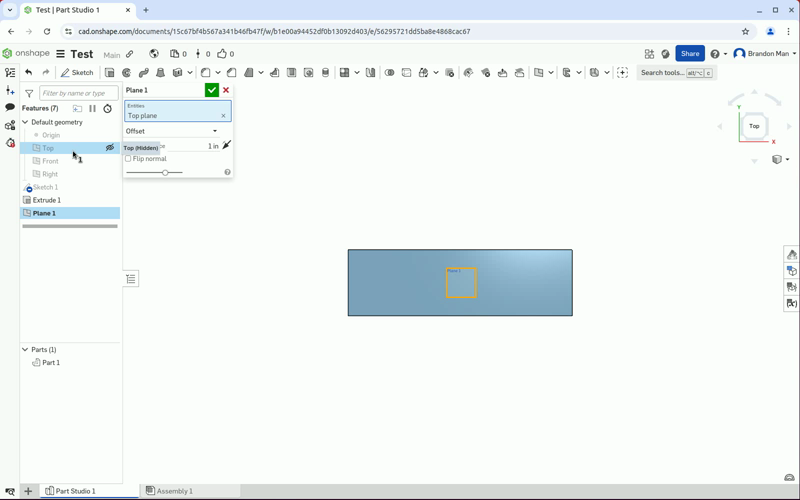
key(tab, 2)
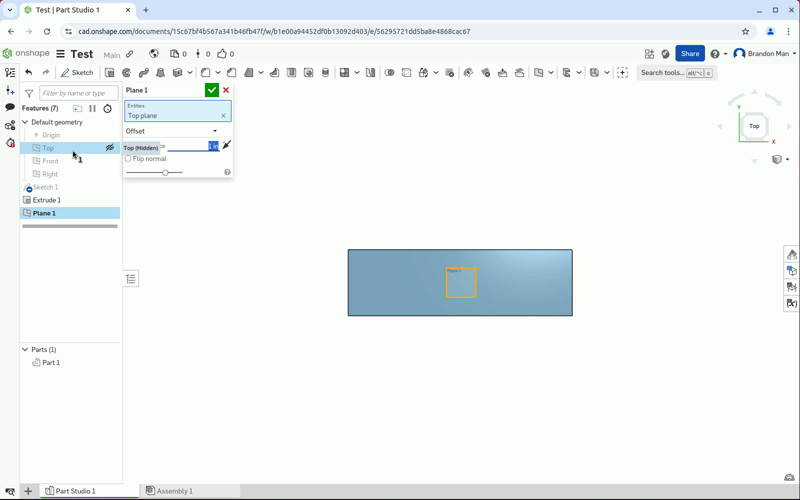
text(0.955)
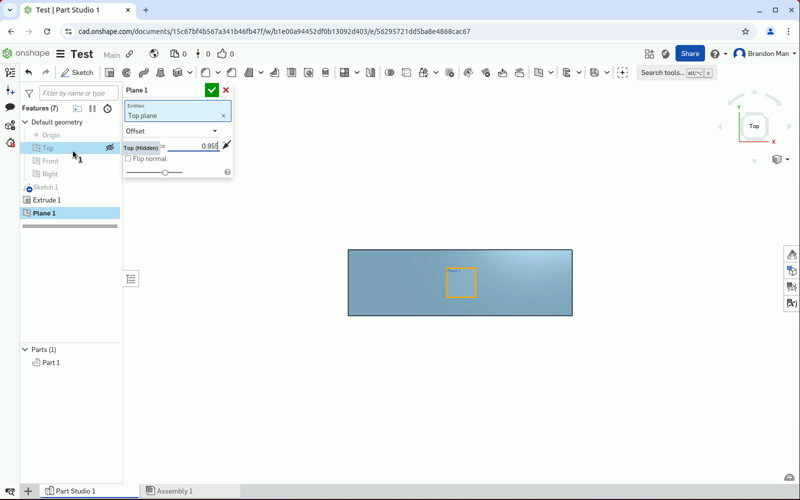
key(enter, 2)
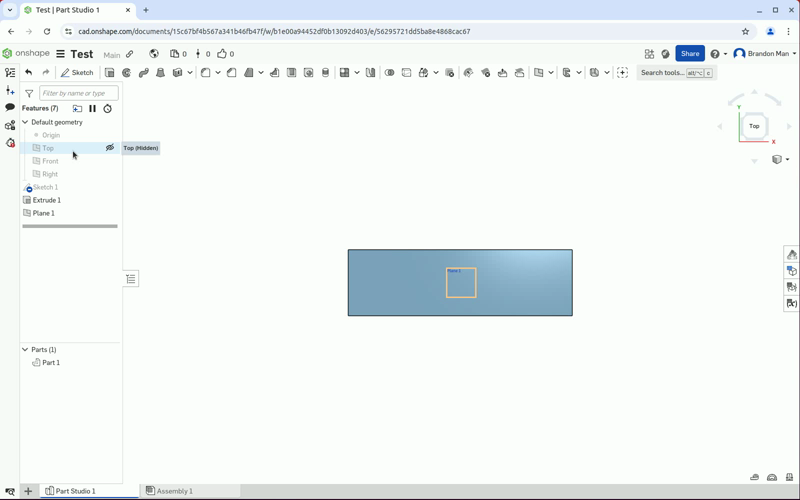
key(shift+s)
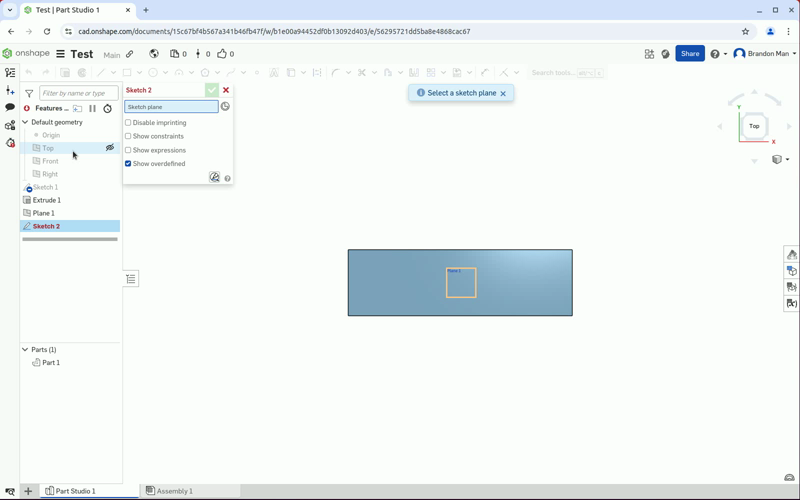
mouse_move(73, 215)
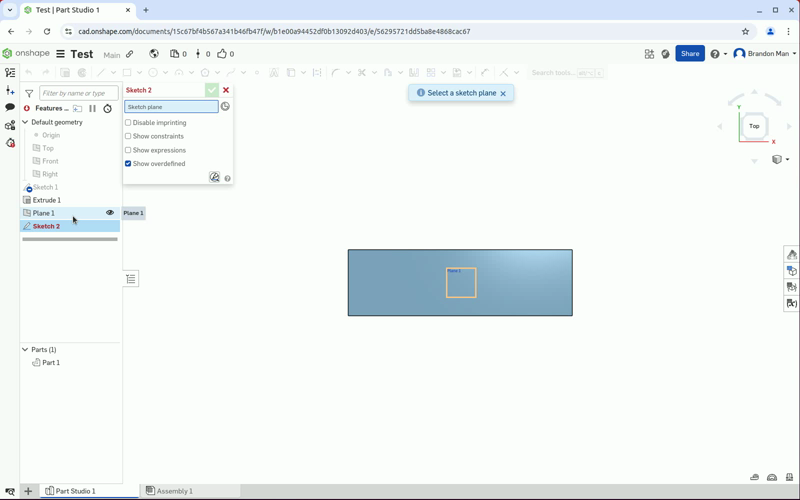
click(73, 215)
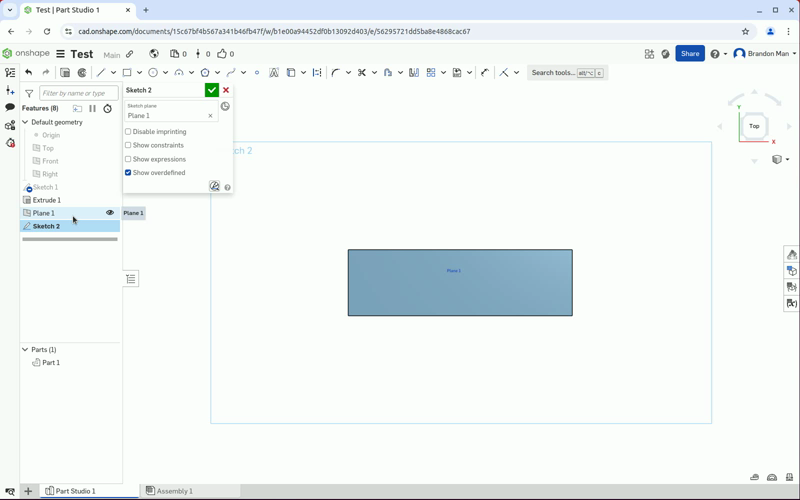
mouse_move(73, 352)
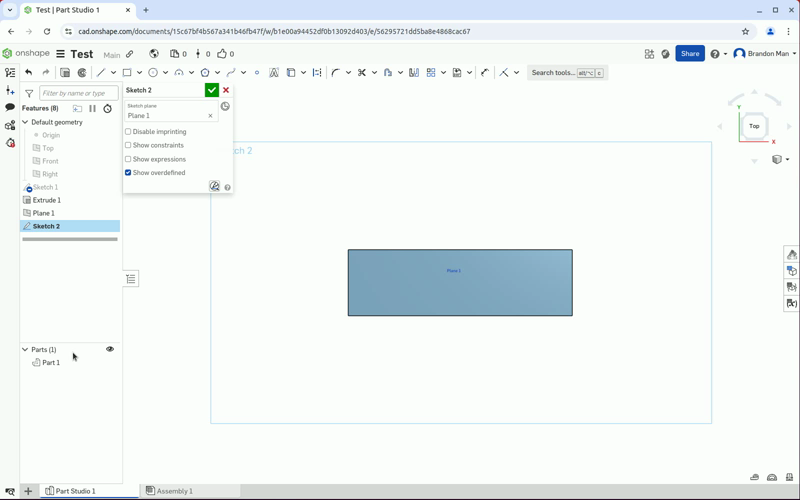
key(y)
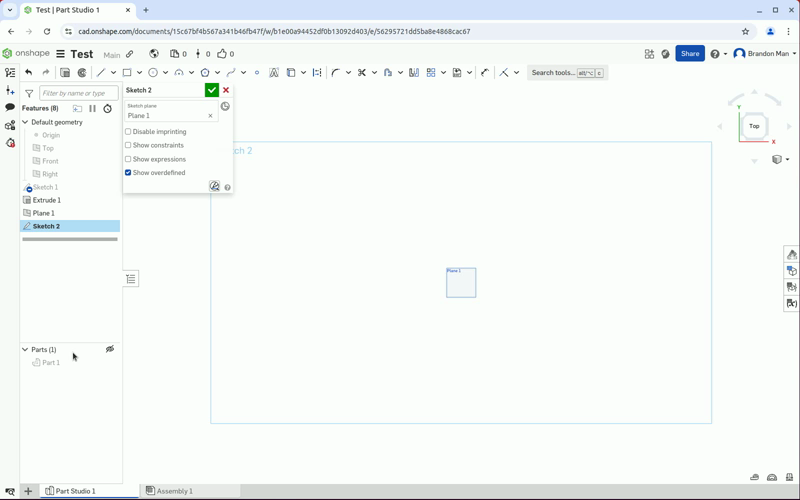
key(c)
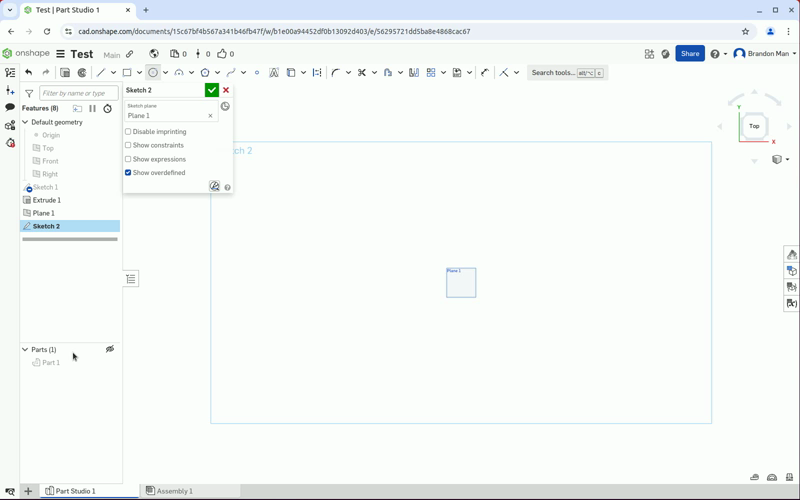
key_down(shift)
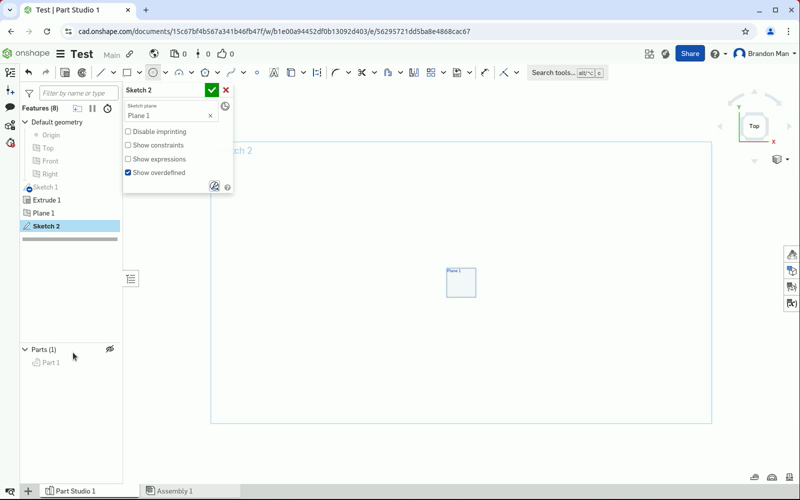
mouse_move(369, 282)
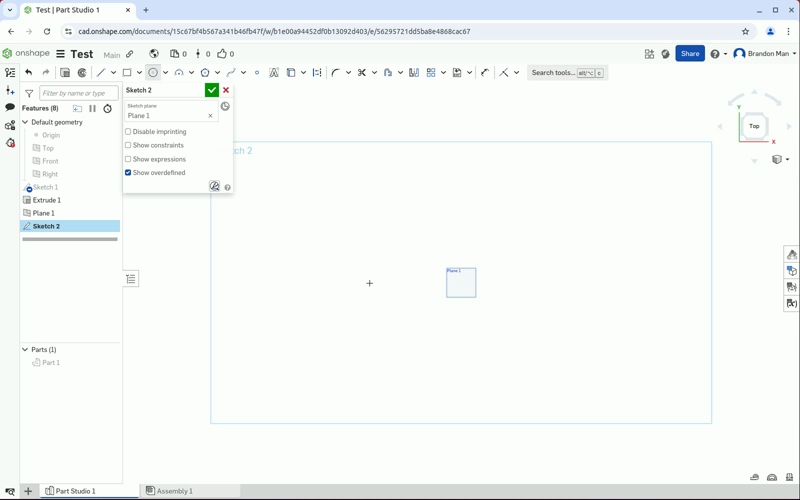
click(369, 282)
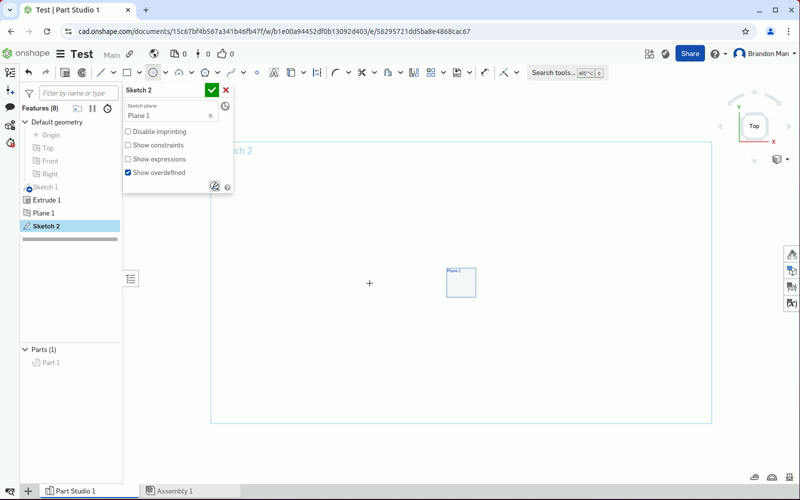
key_up(shift)
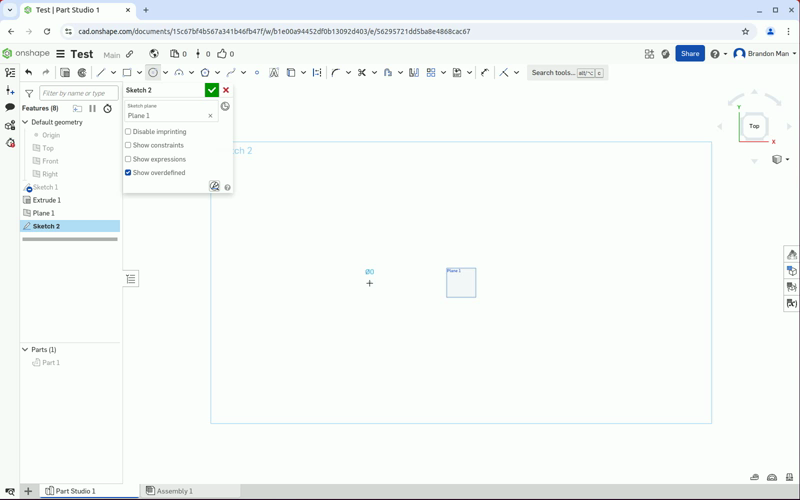
mouse_move(374, 282)
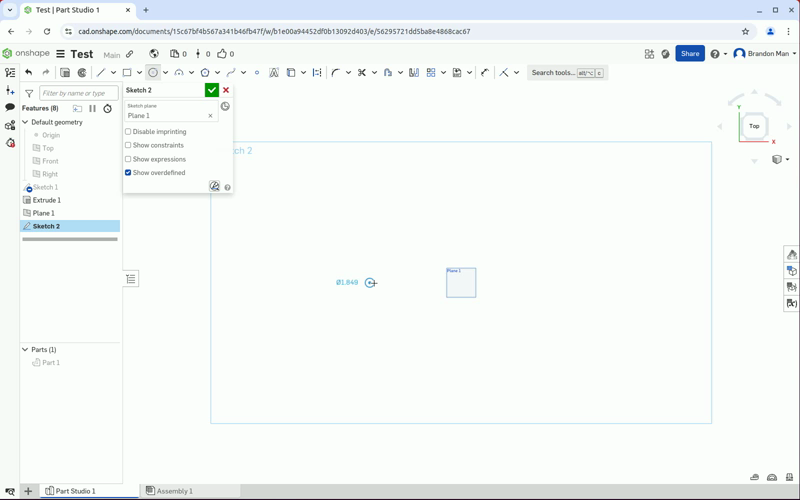
click(374, 282)
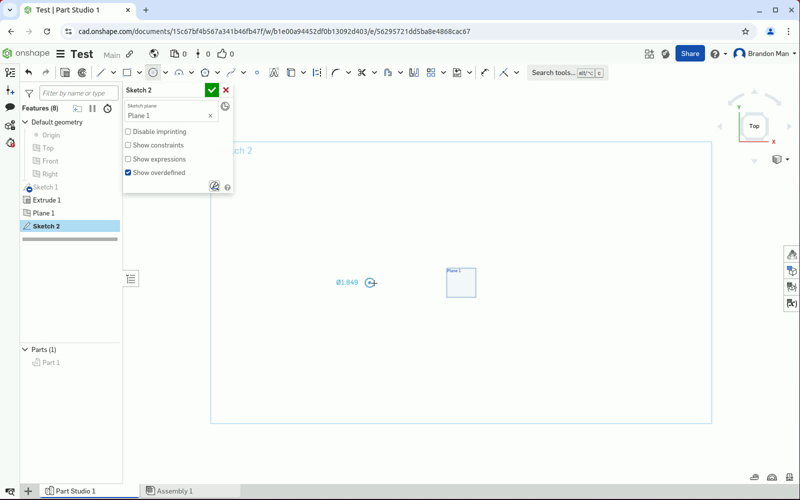
key(esc)
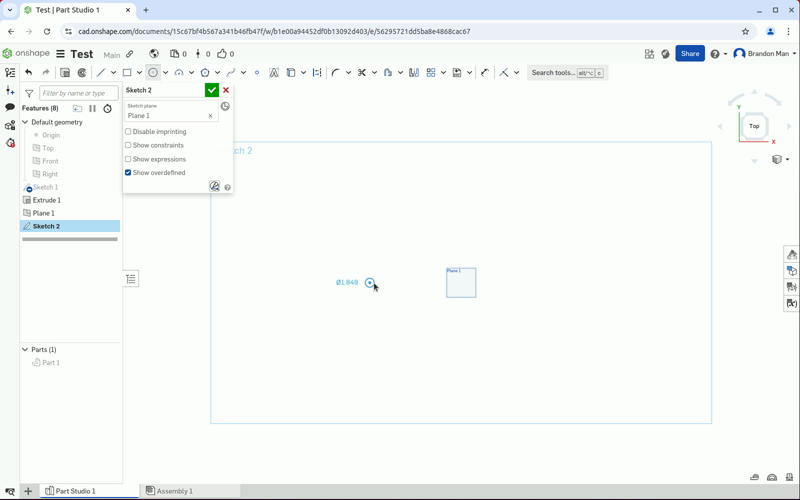
mouse_move(369, 280)
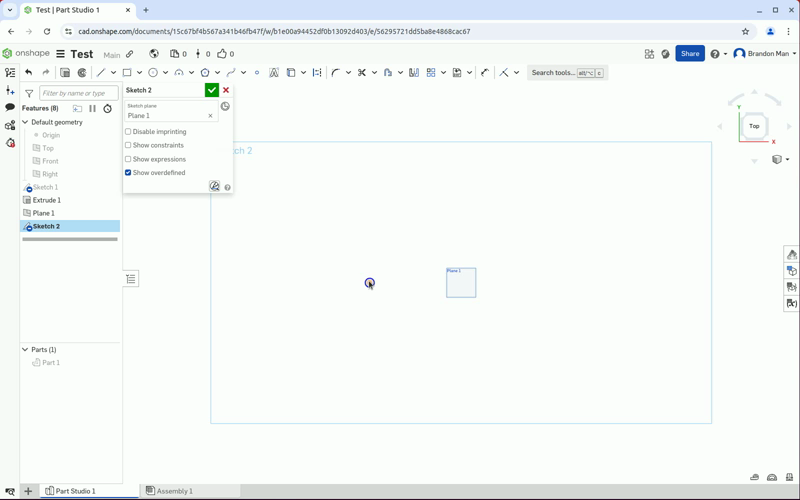
scroll(6)
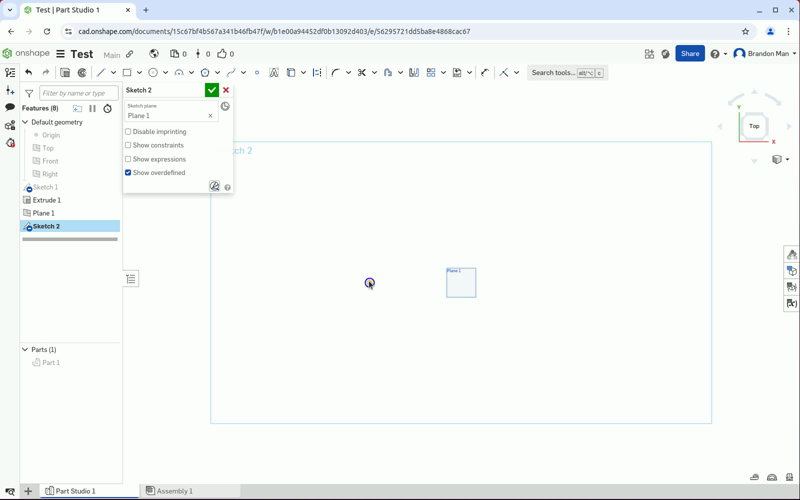
scroll(6)
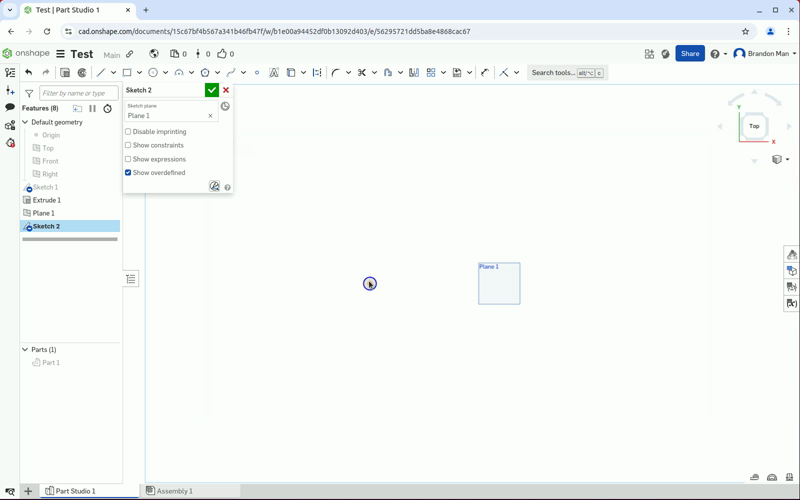
scroll(6)
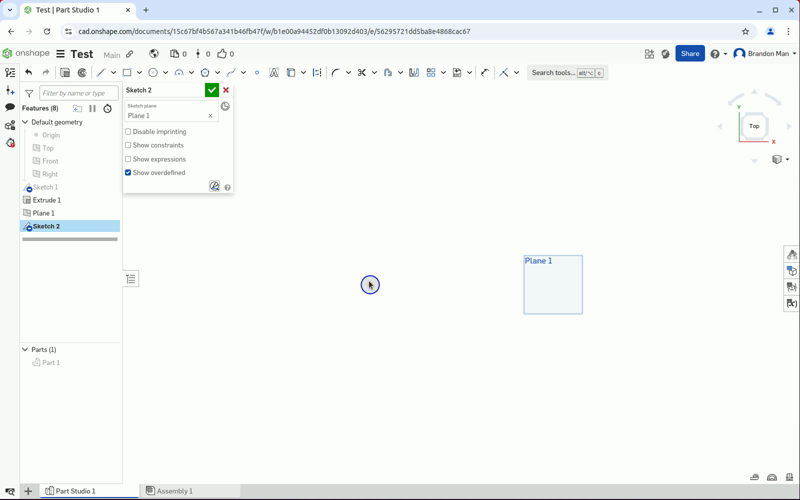
scroll(6)
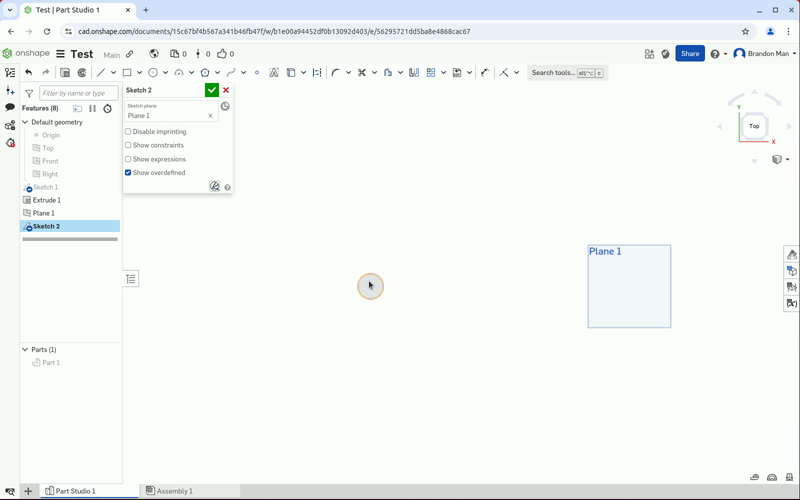
scroll(6)
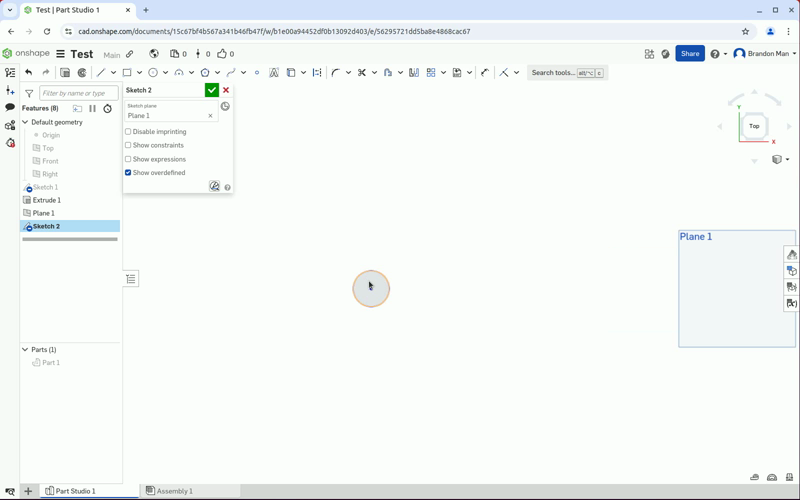
scroll(6)
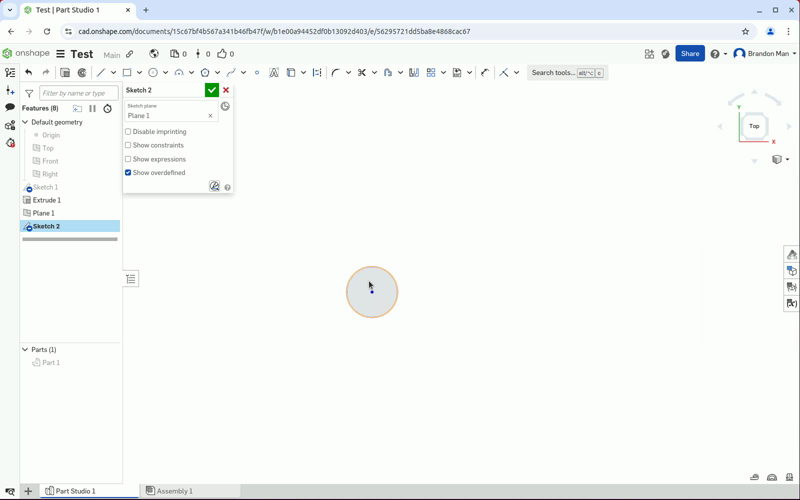
scroll(6)
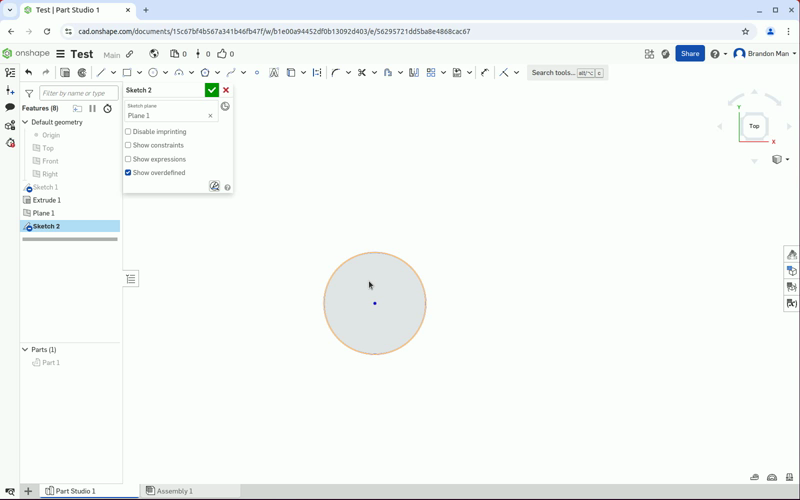
click(369, 280)
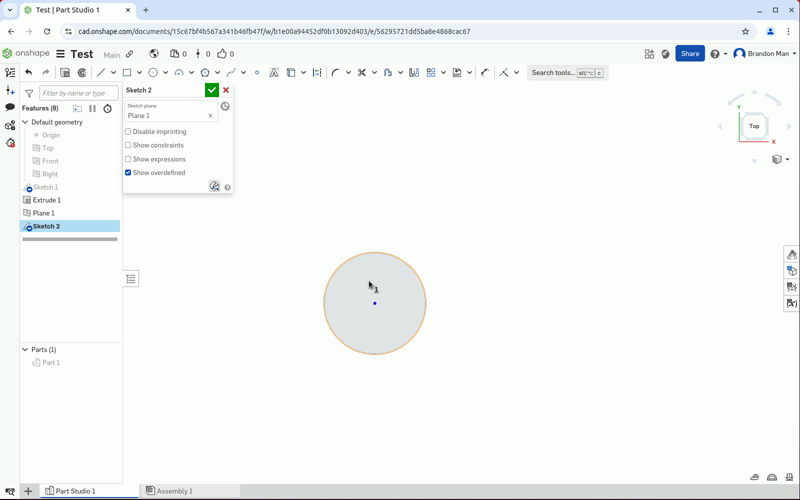
scroll(-6)
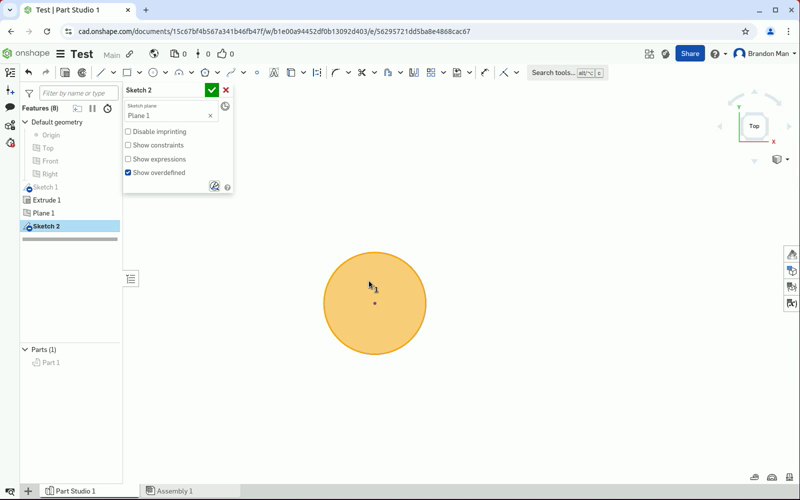
scroll(-6)
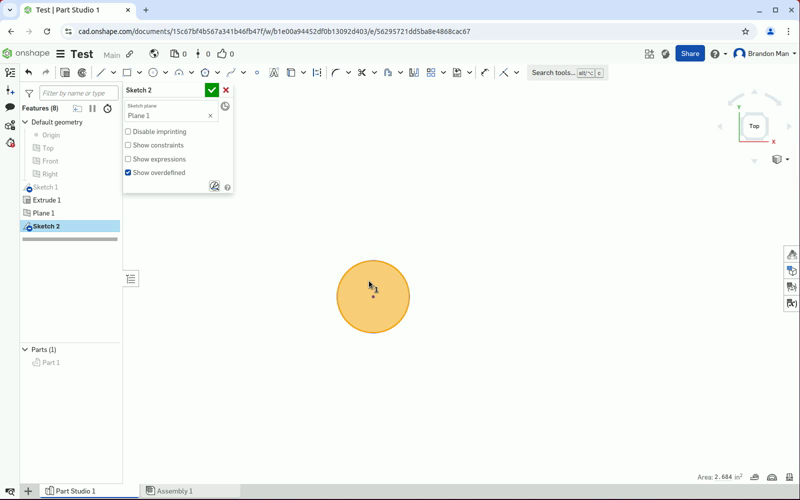
scroll(-6)
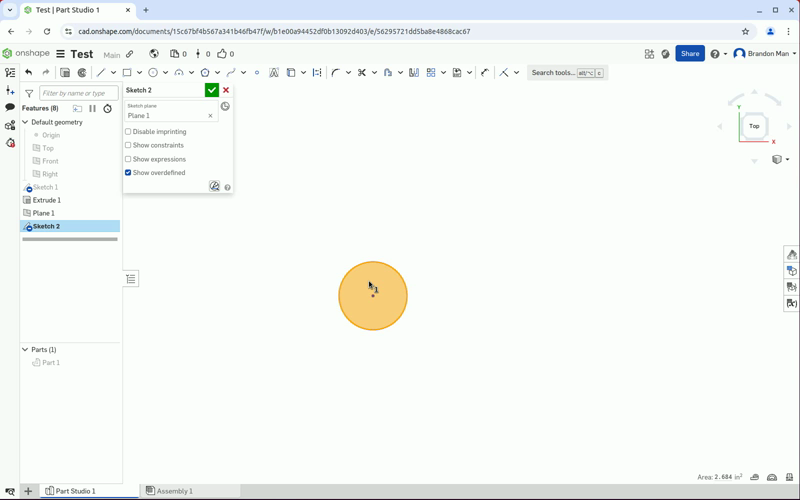
scroll(-6)
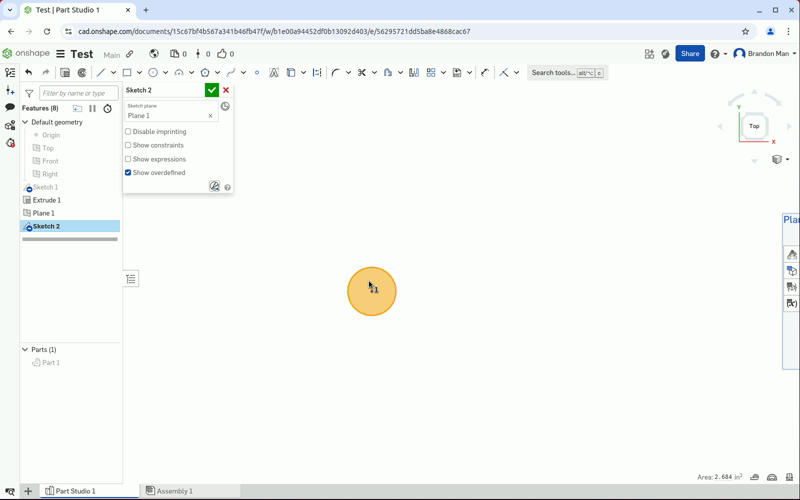
scroll(-6)
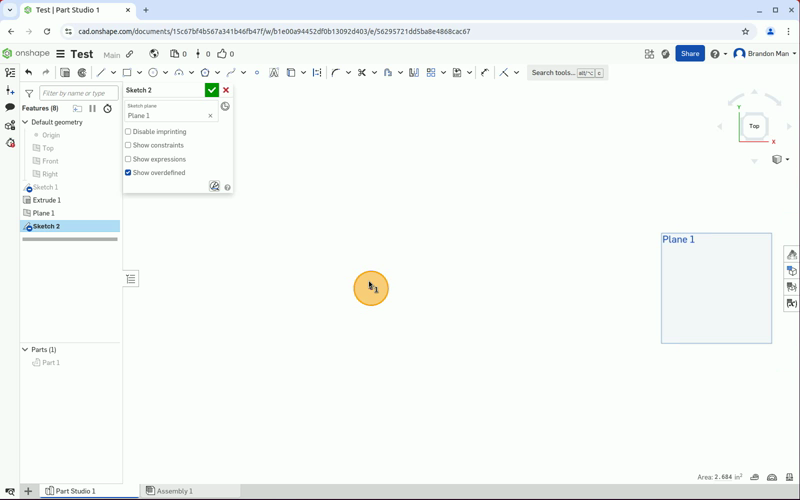
scroll(-6)
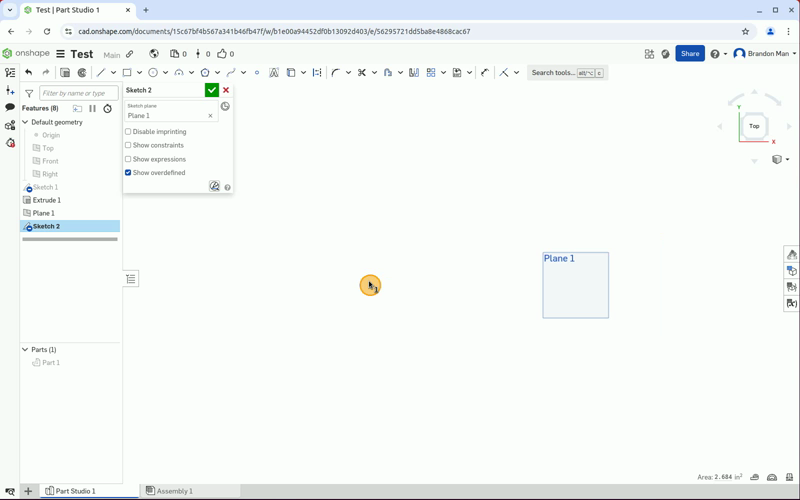
scroll(-6)
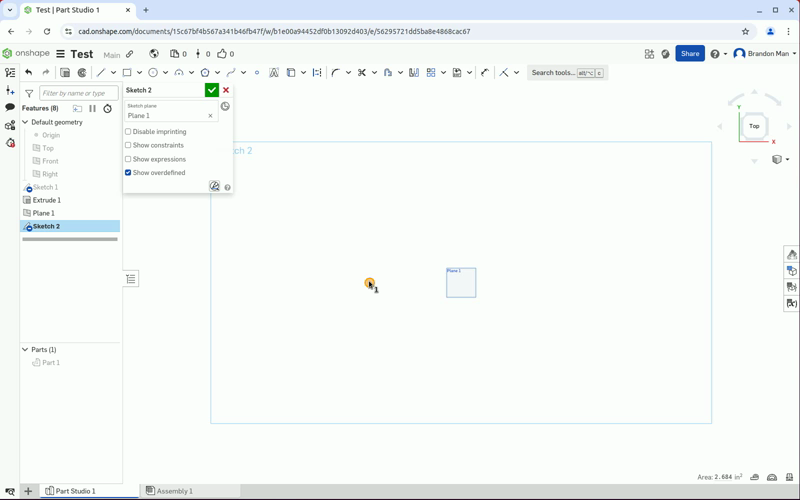
mouse_move(73, 352)
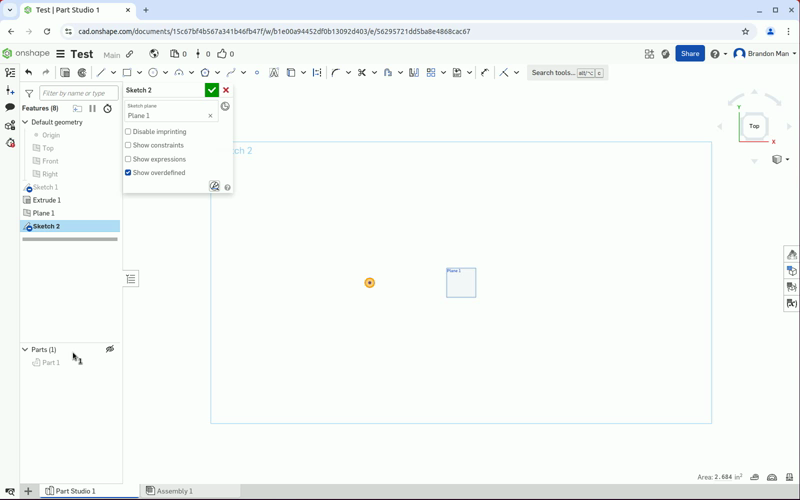
key(shift+y)
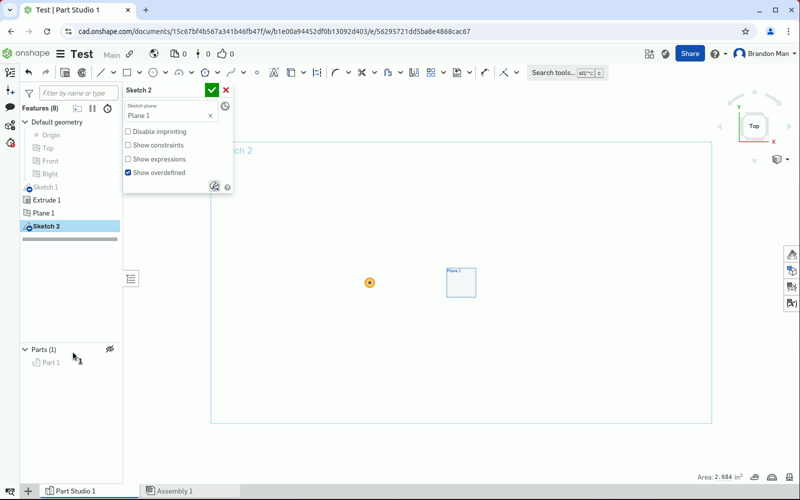
key(shift+e)
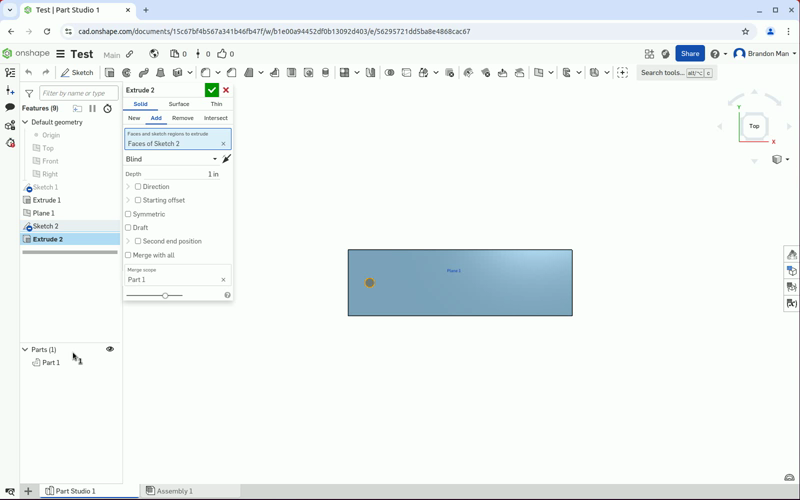
mouse_move(143, 106)
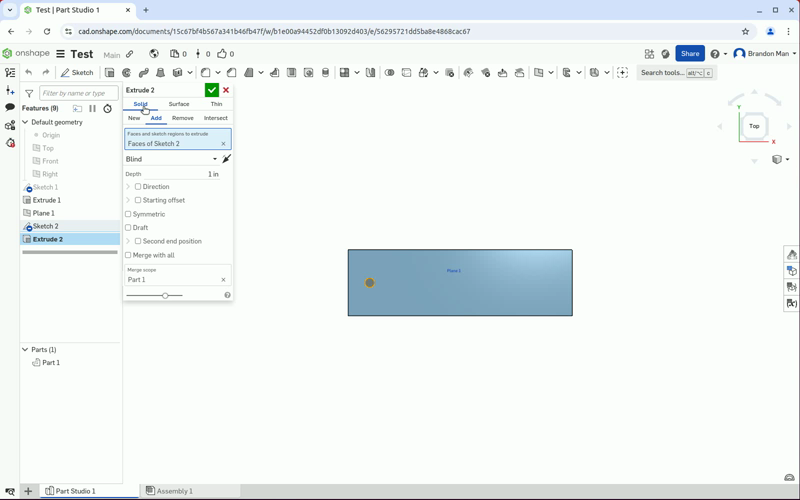
click(143, 106)
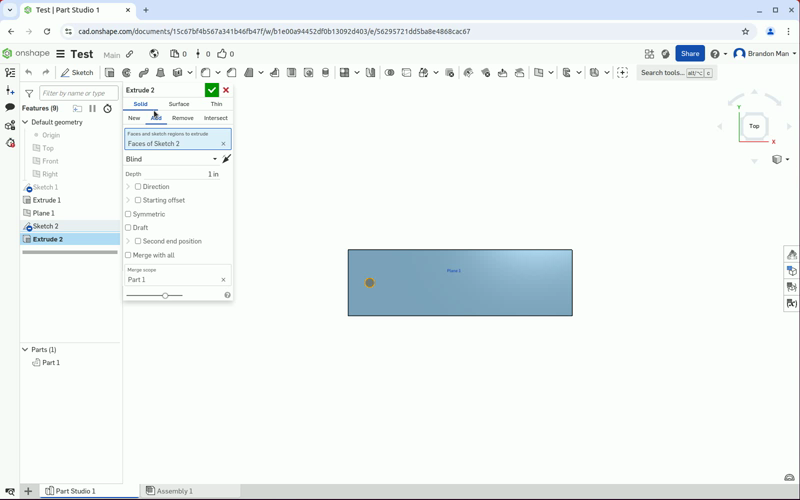
mouse_move(186, 120)
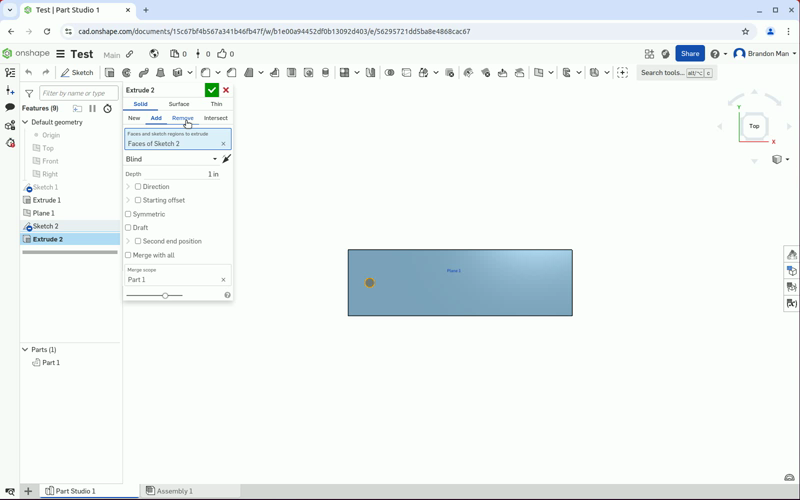
click(186, 120)
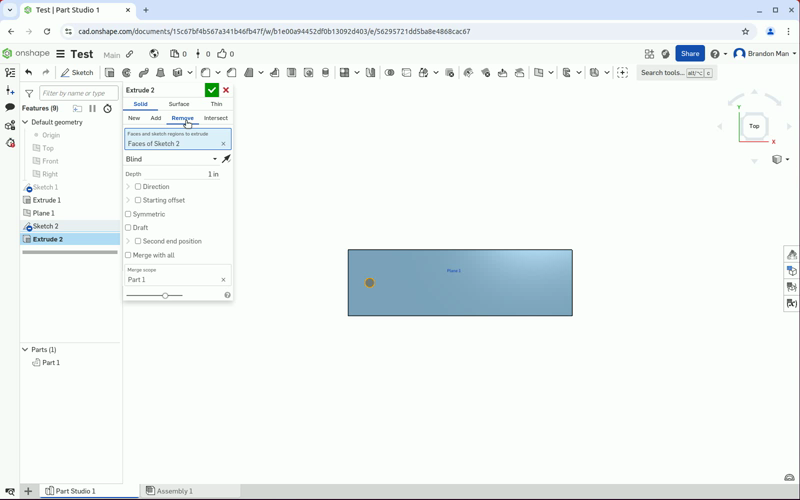
key(tab, 4)
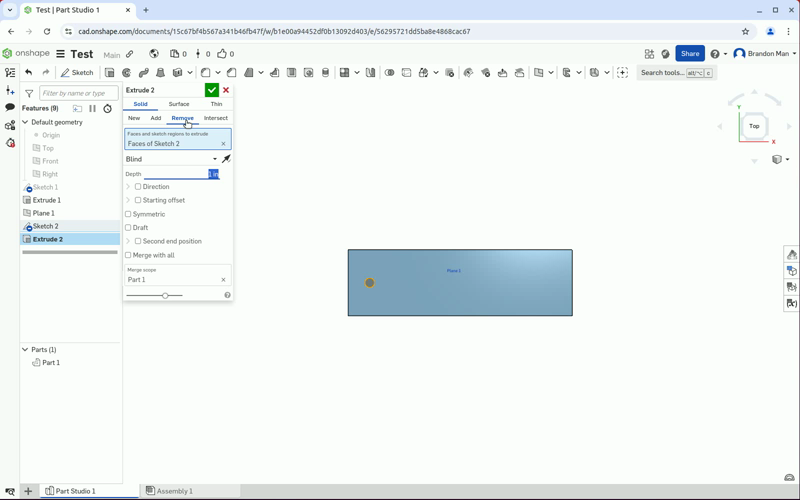
text(4.574)
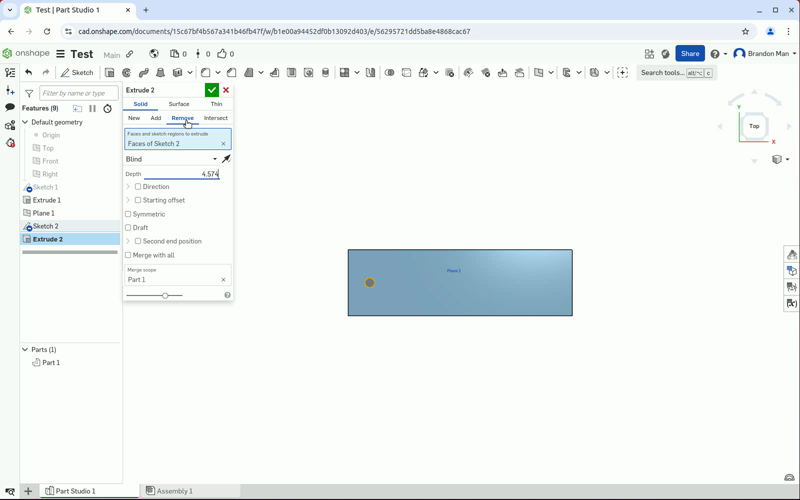
key(tab, 6)
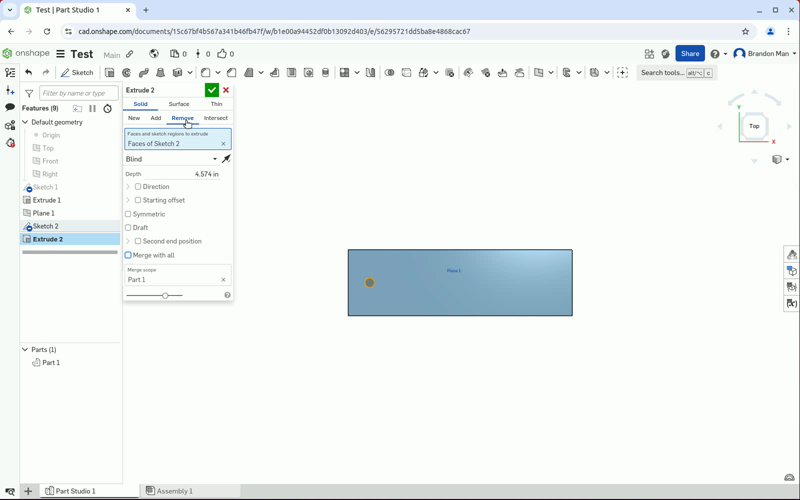
key(space)
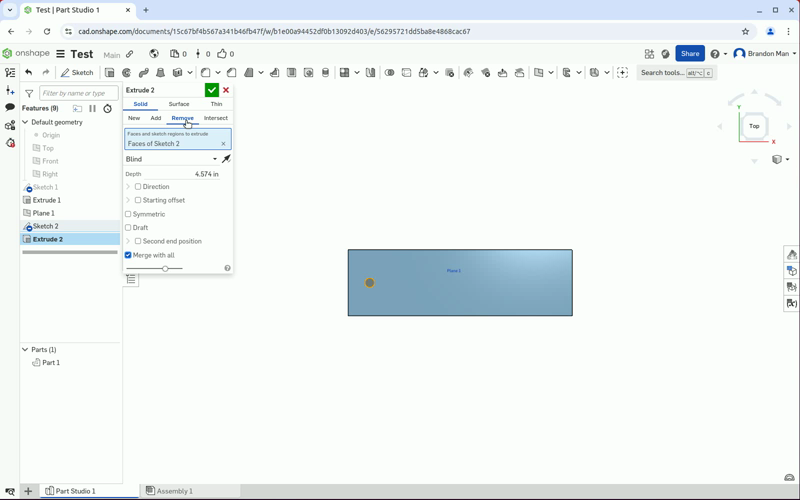
key(enter)
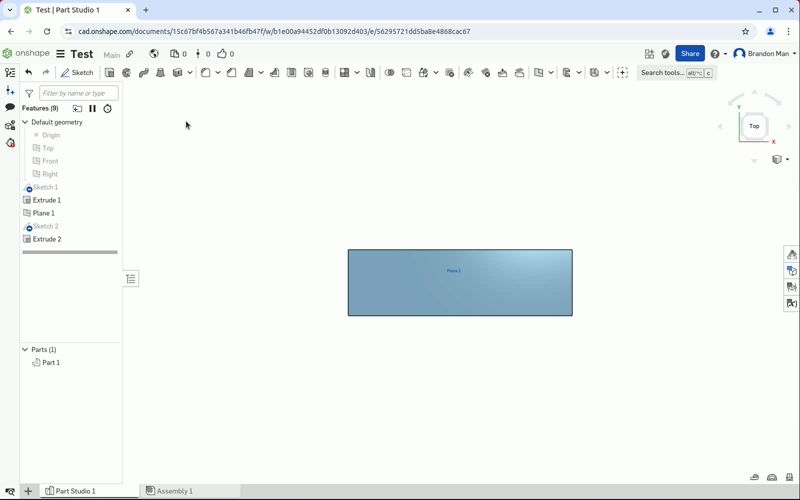
key(shift+h)
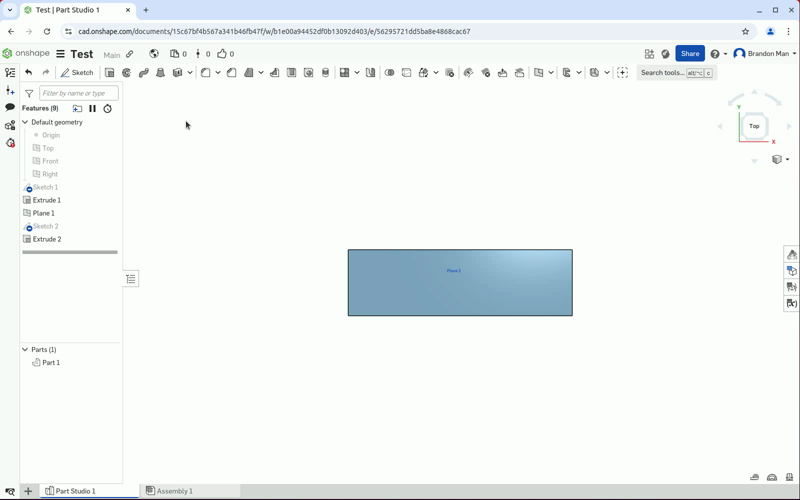
key(shift+h)
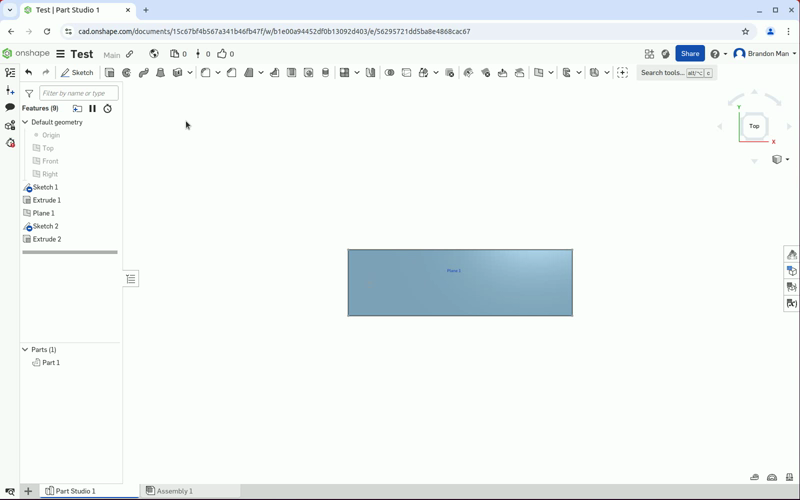
key(shift+7)
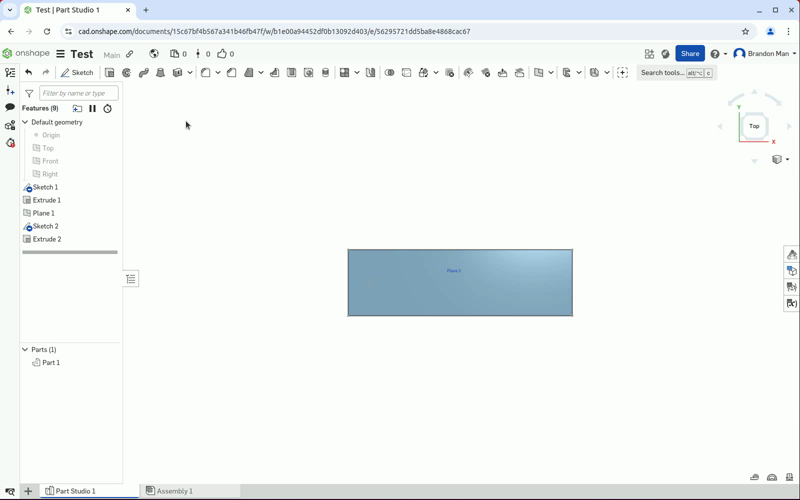
key(up, 3)
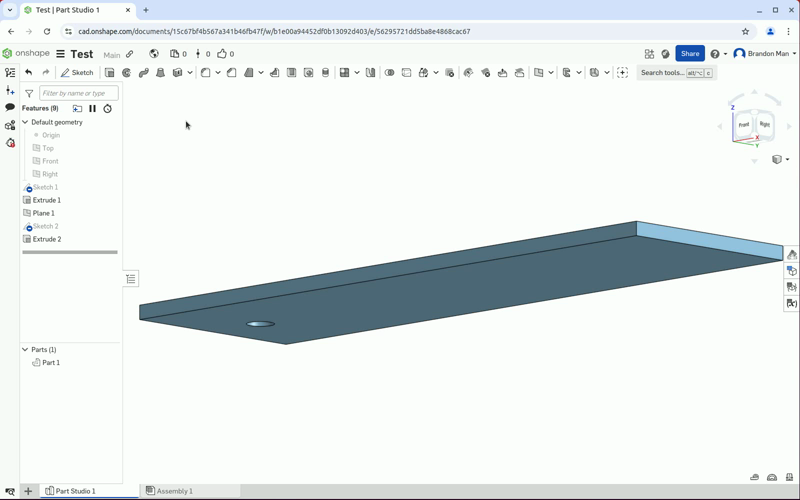
key(left, 3)
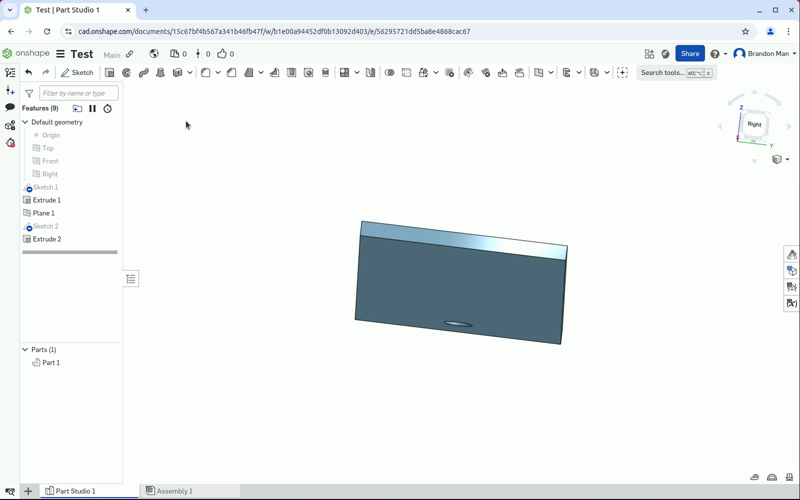
key(right, 3)
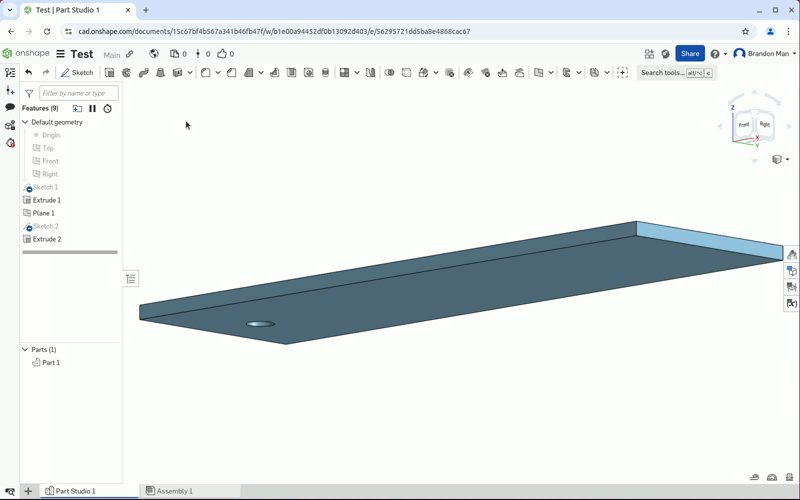
key(down, 3)
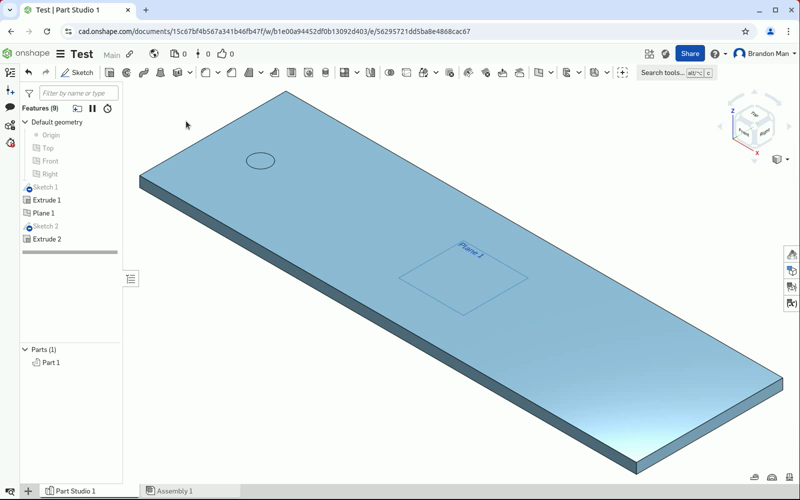
mouse_move(73, 189)
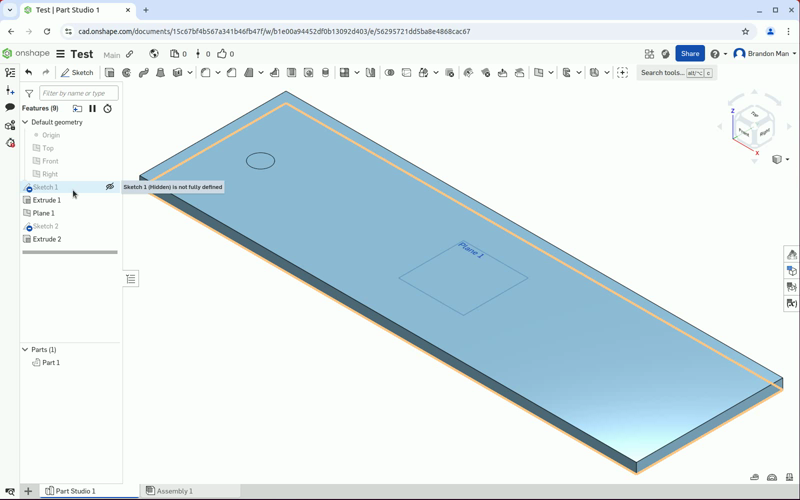
click(73, 189)